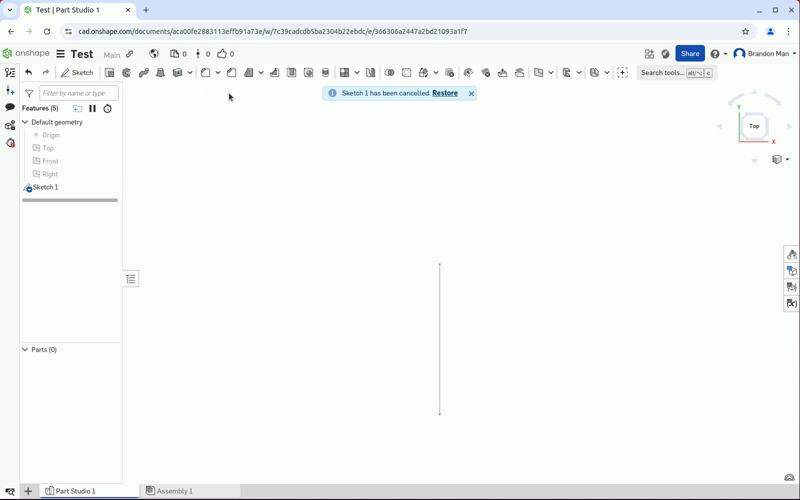
key(shift+h)
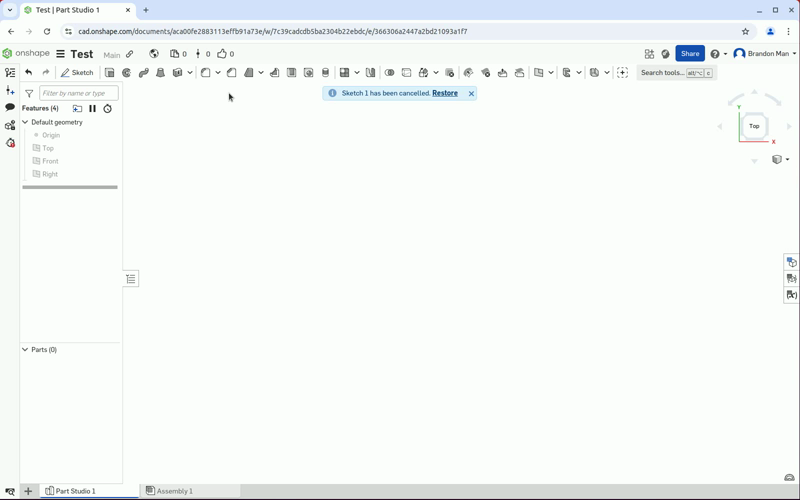
mouse_move(73, 352)
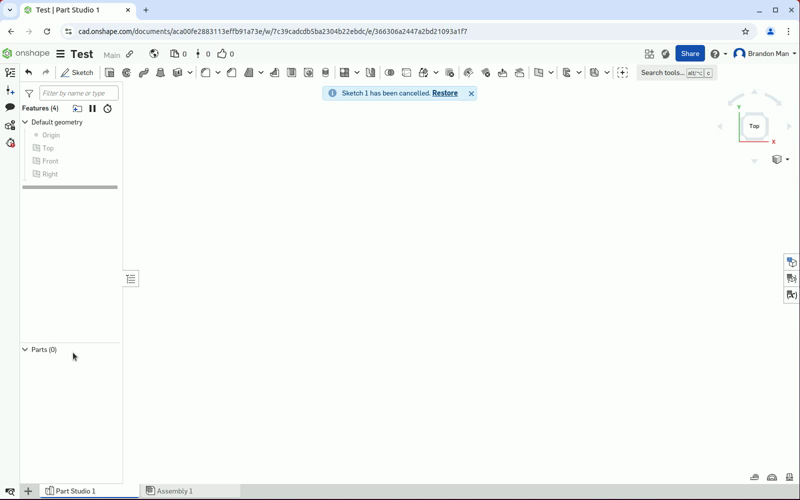
key(y)
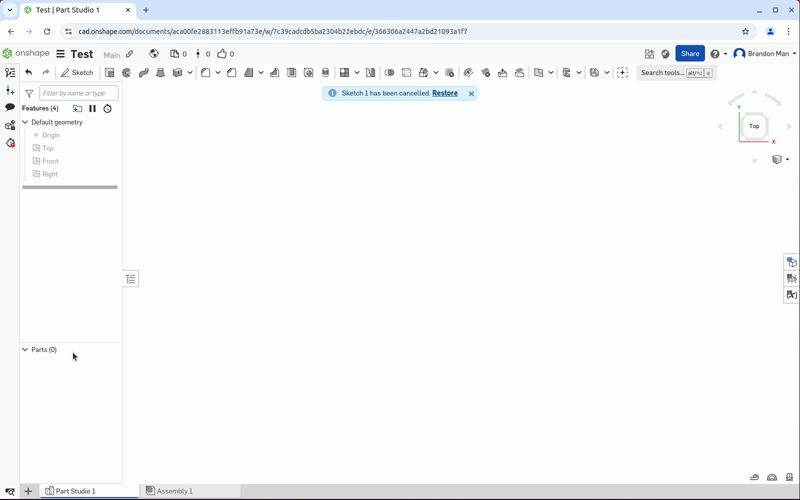
key(shift+p)
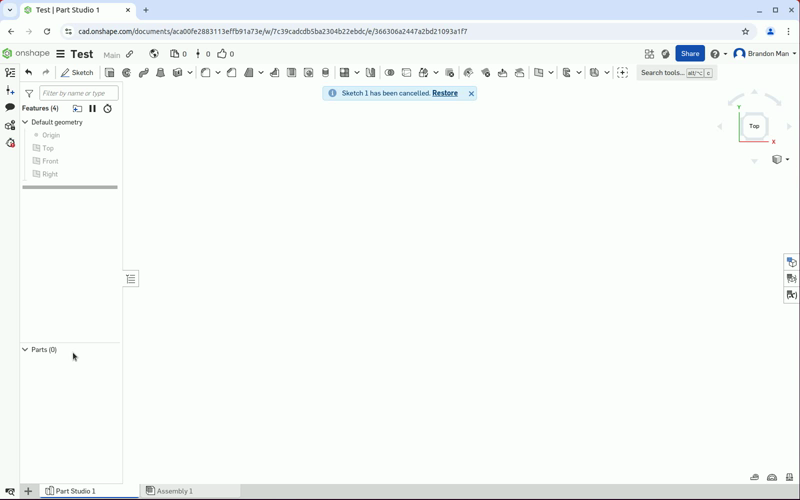
key(space)
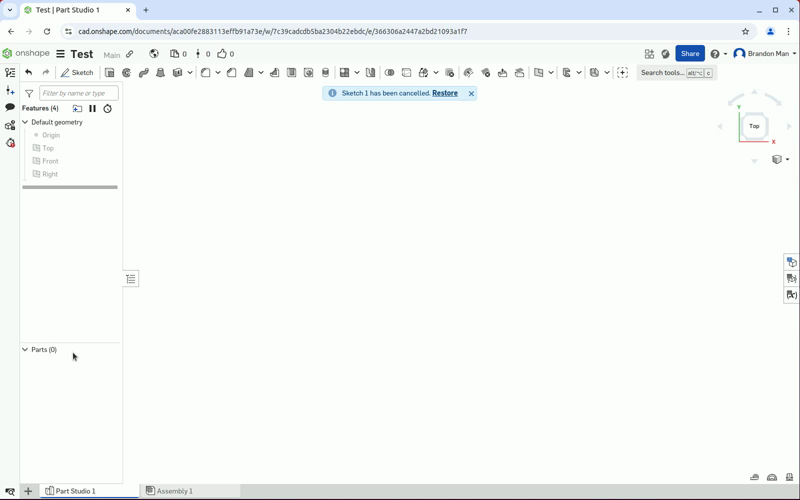
key_down(shift)
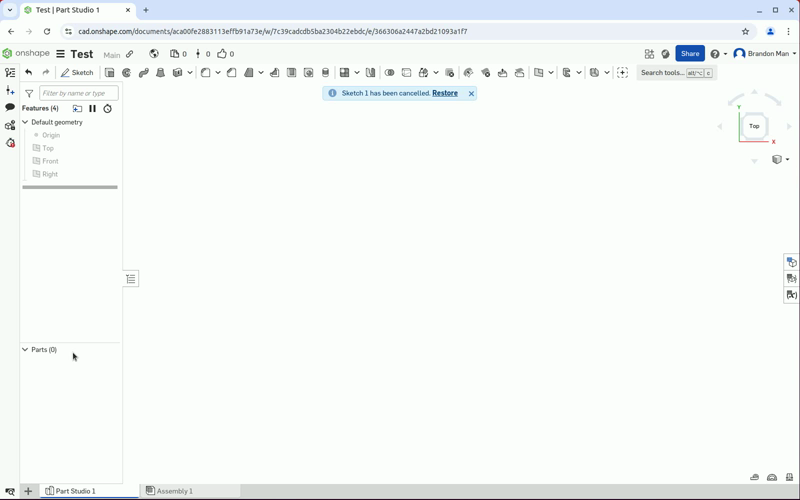
key(up)
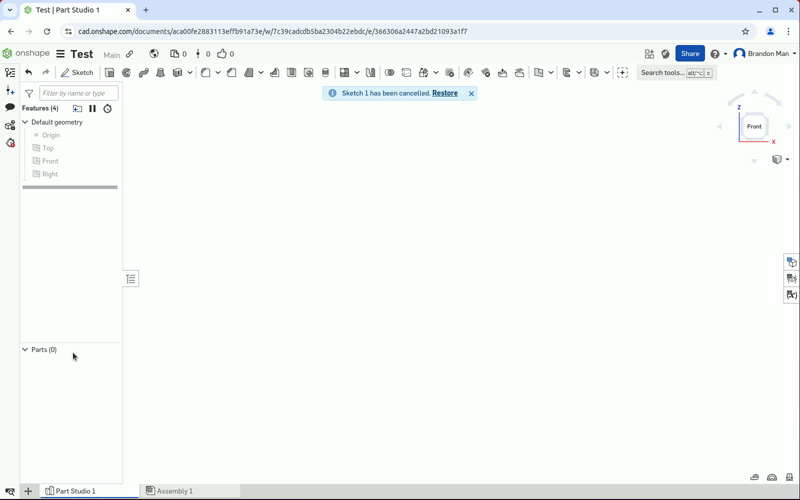
key_up(shift)
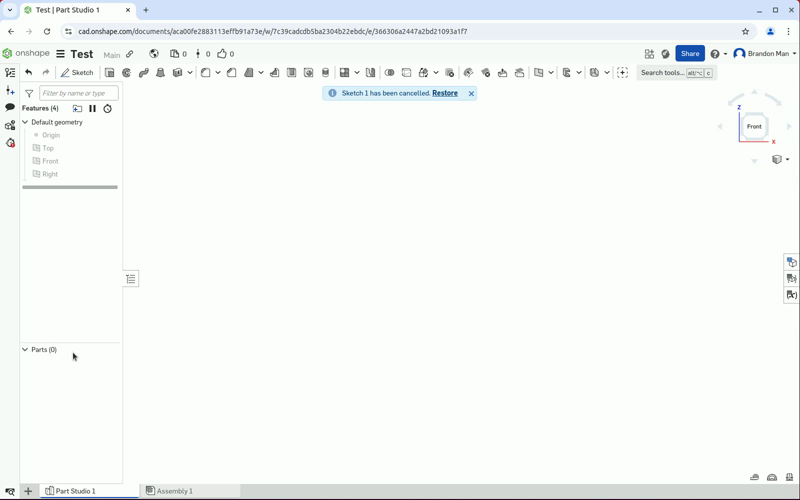
mouse_move(73, 352)
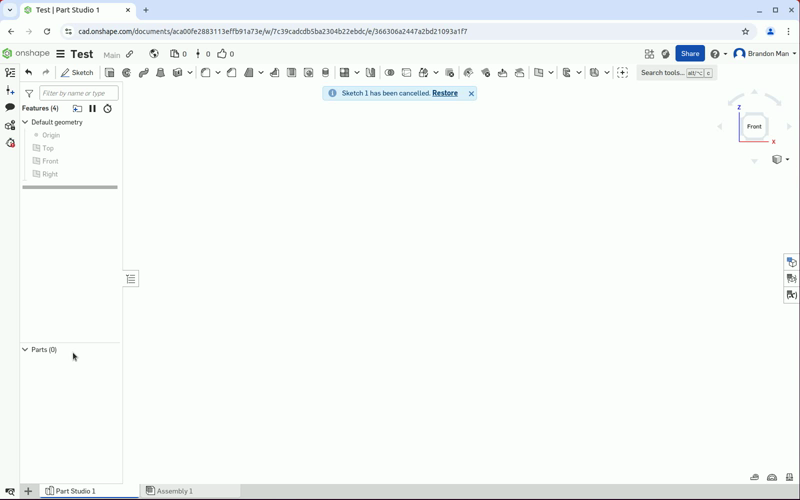
key(shift+y)
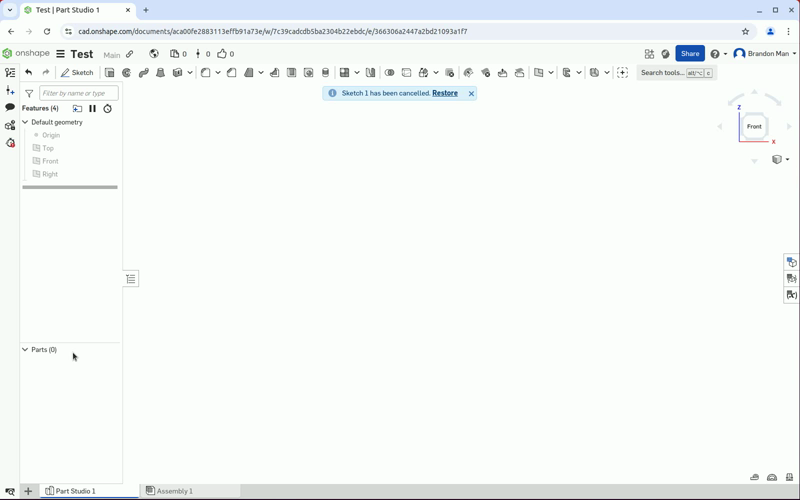
key(shift+s)
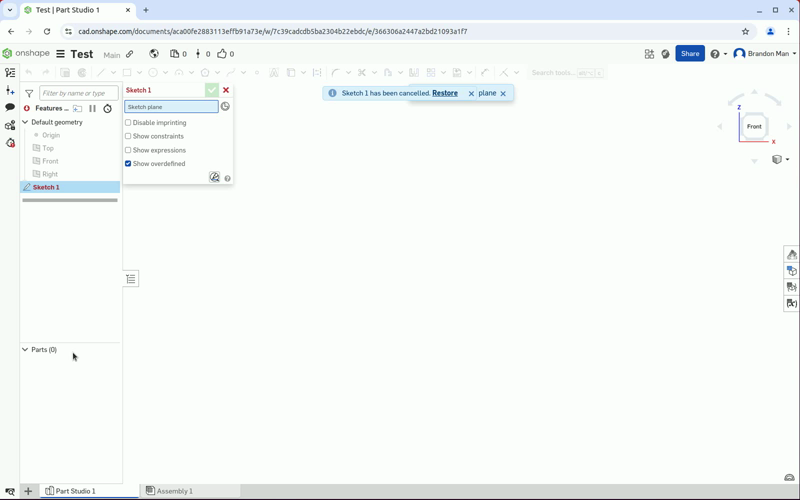
mouse_move(73, 163)
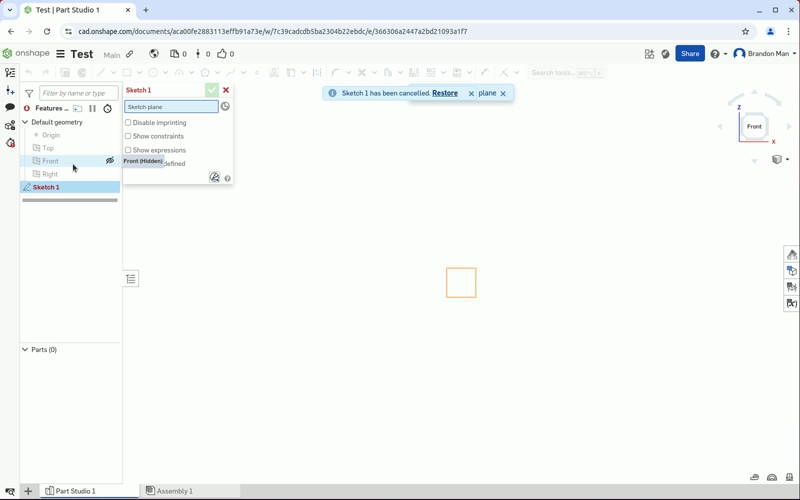
click(73, 163)
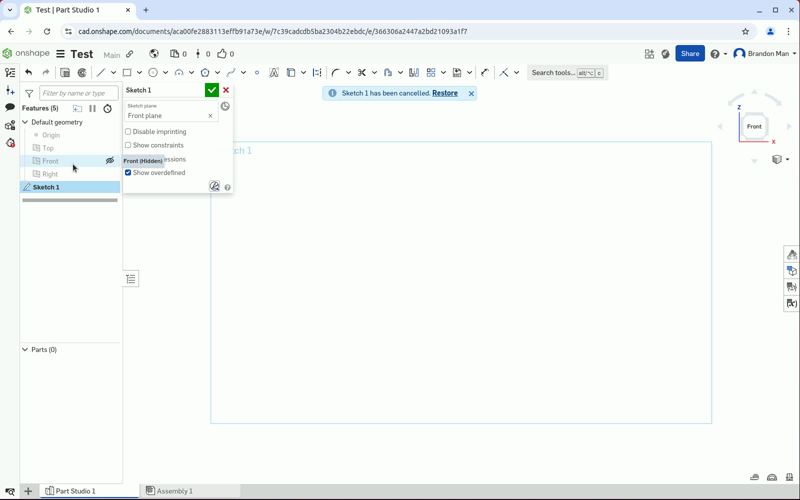
mouse_move(73, 352)
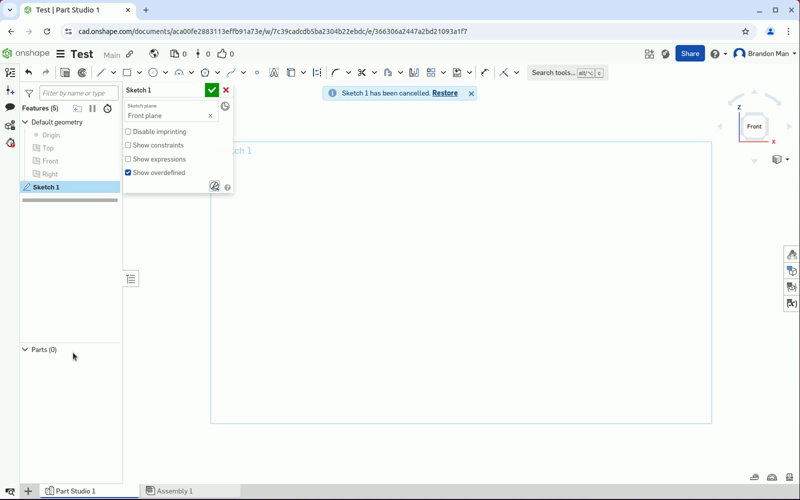
key(y)
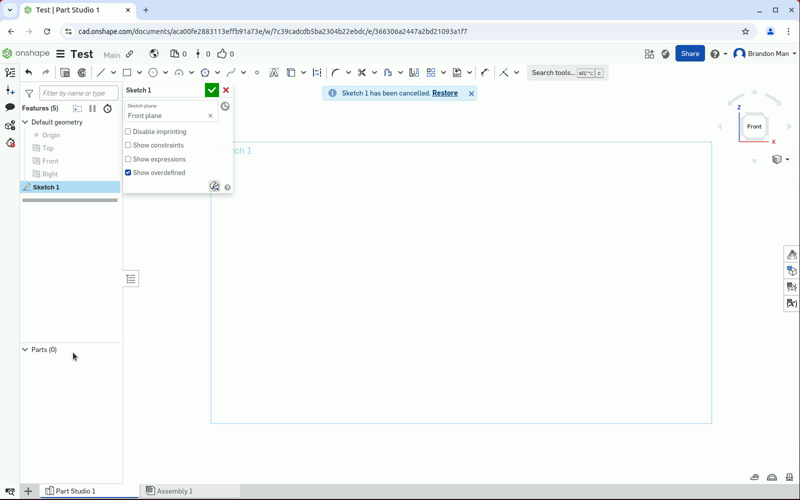
key(l)
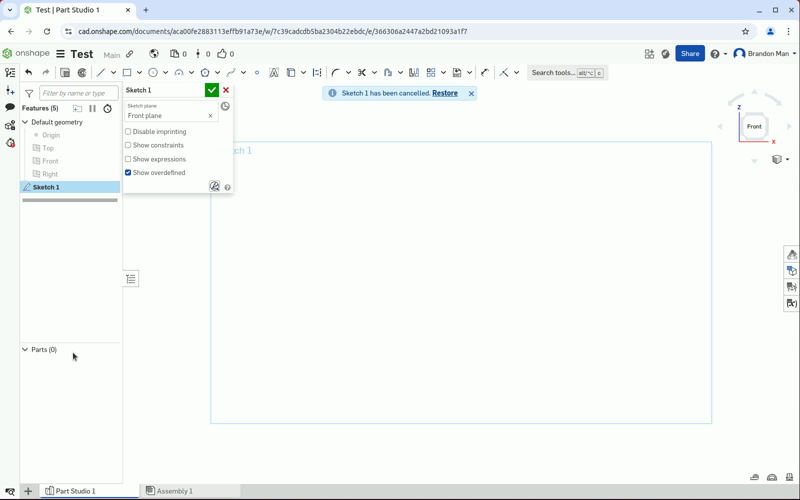
key_down(shift)
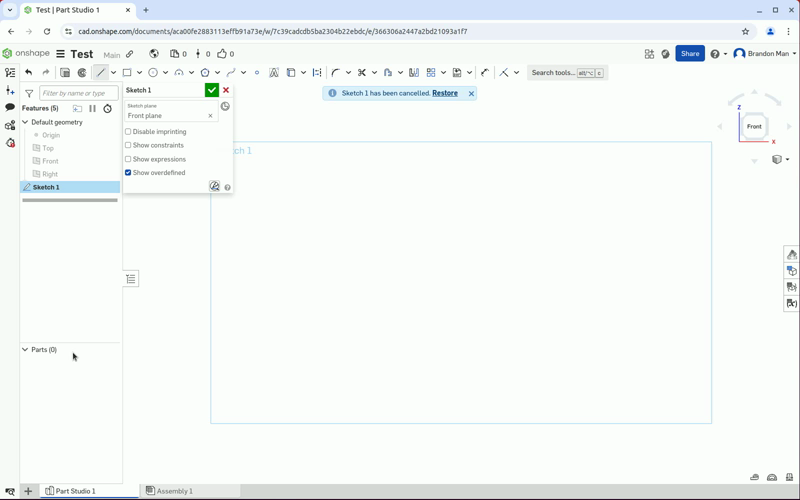
mouse_move(348, 282)
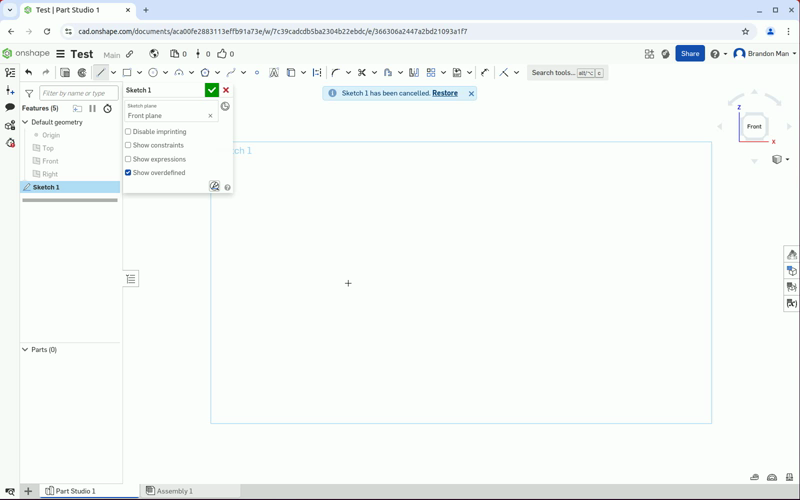
click(348, 282)
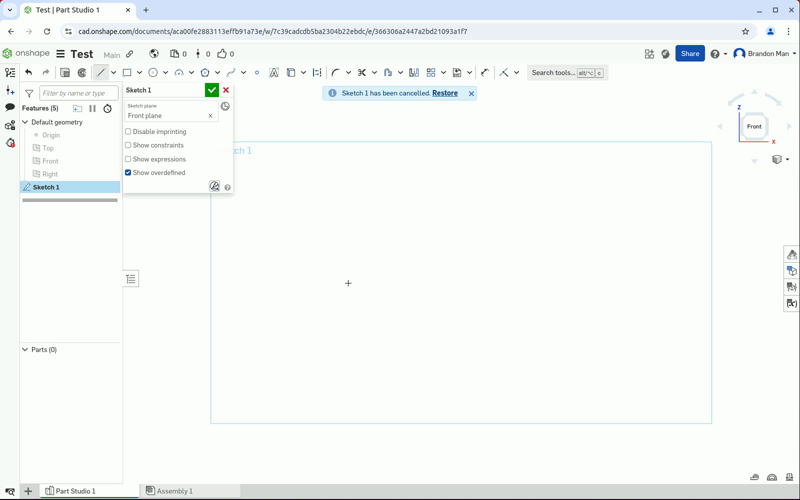
key_up(shift)
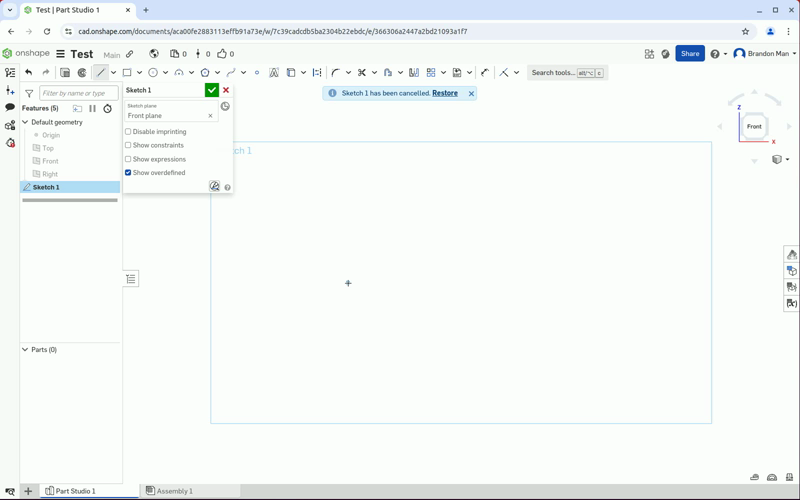
key_down(shift)
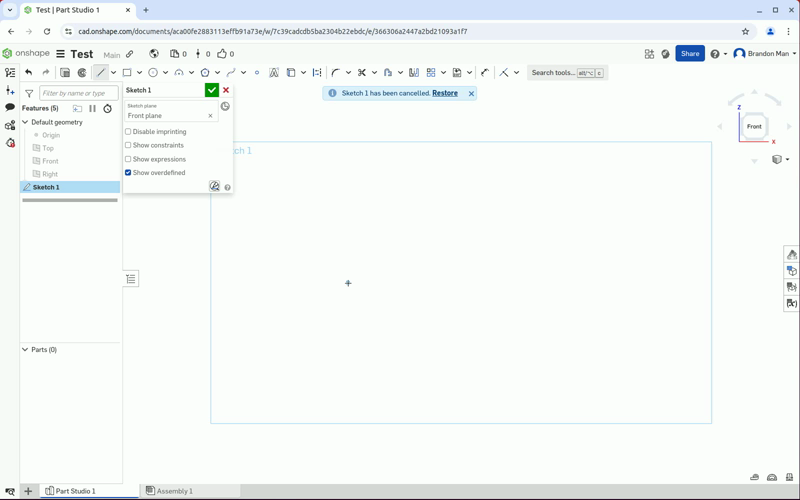
mouse_move(378, 282)
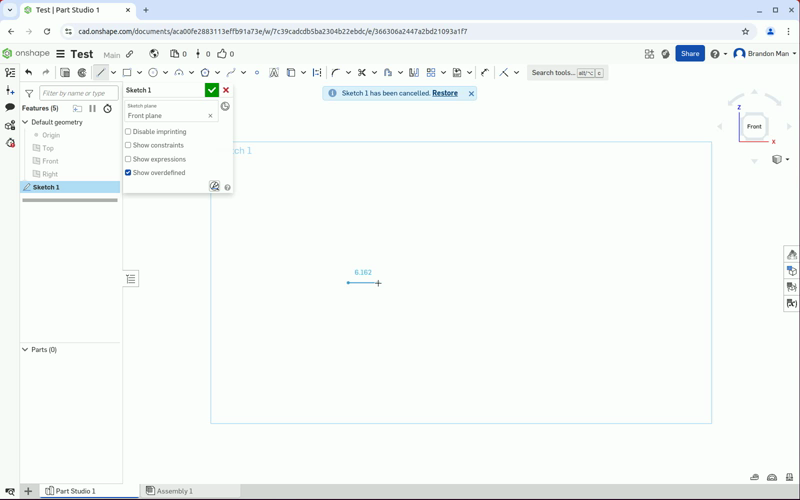
mouse_move(381, 282)
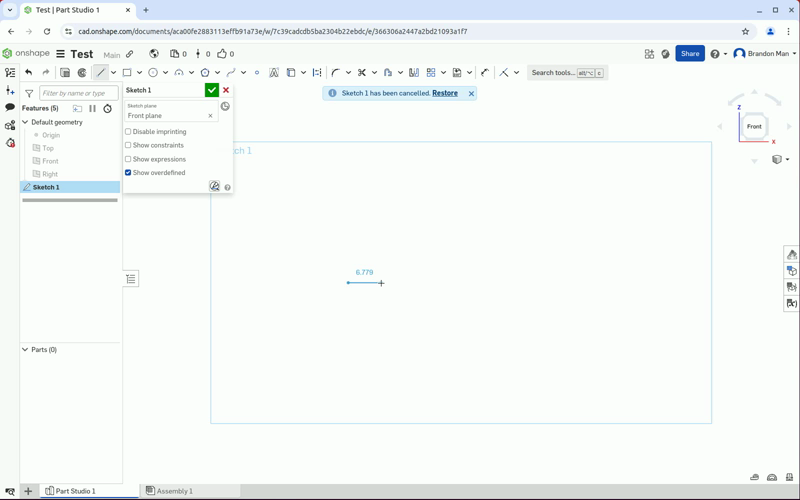
click(381, 282)
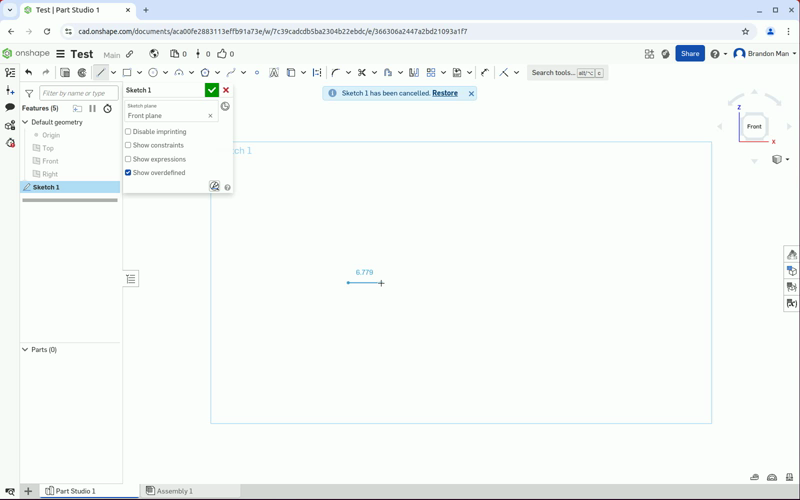
key_up(shift)
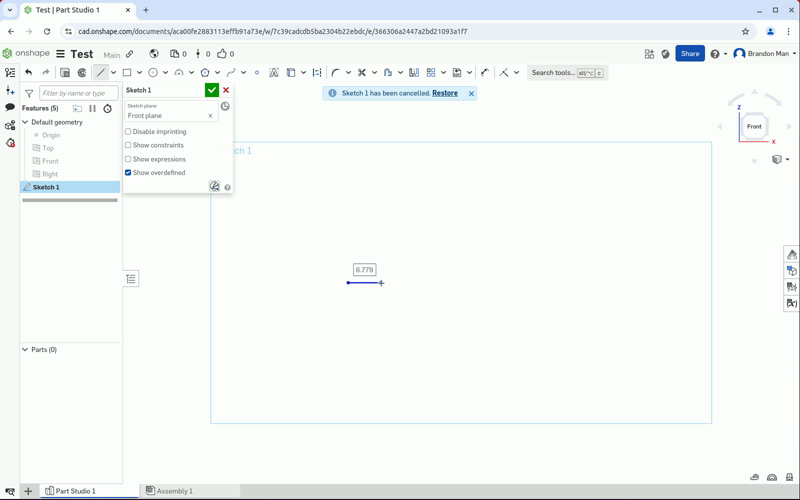
key_down(shift)
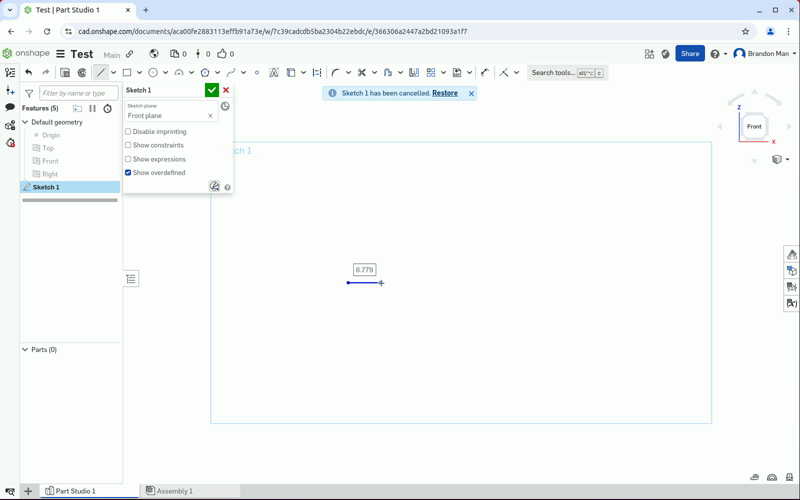
mouse_move(539, 282)
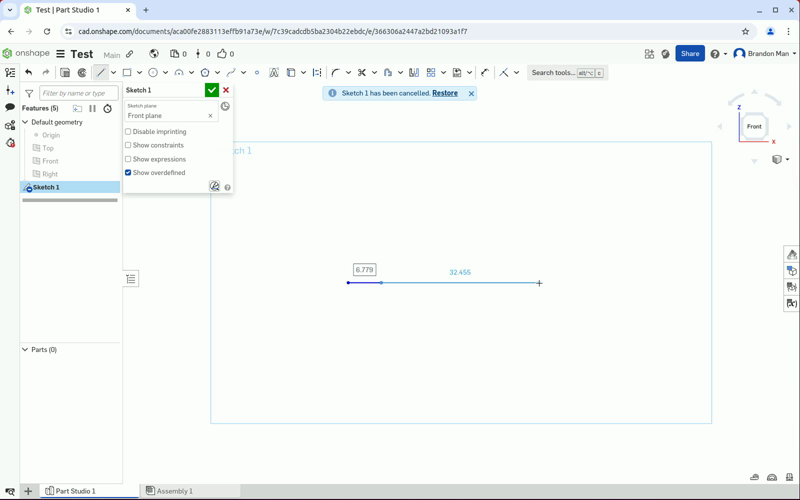
click(539, 282)
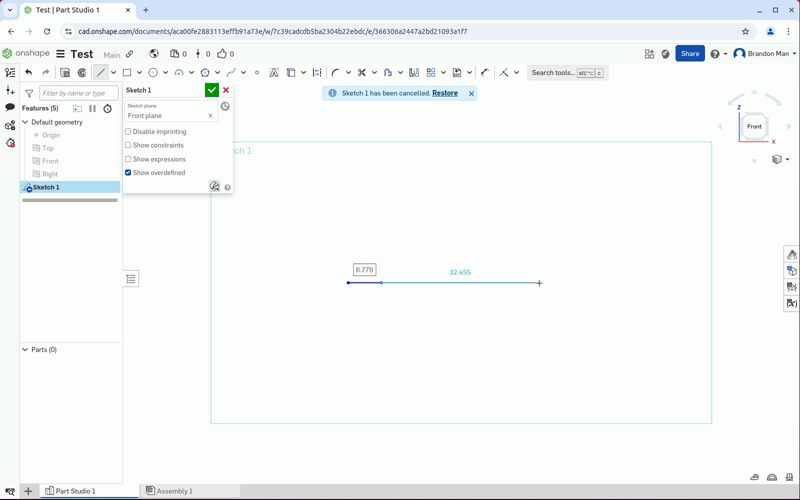
key_up(shift)
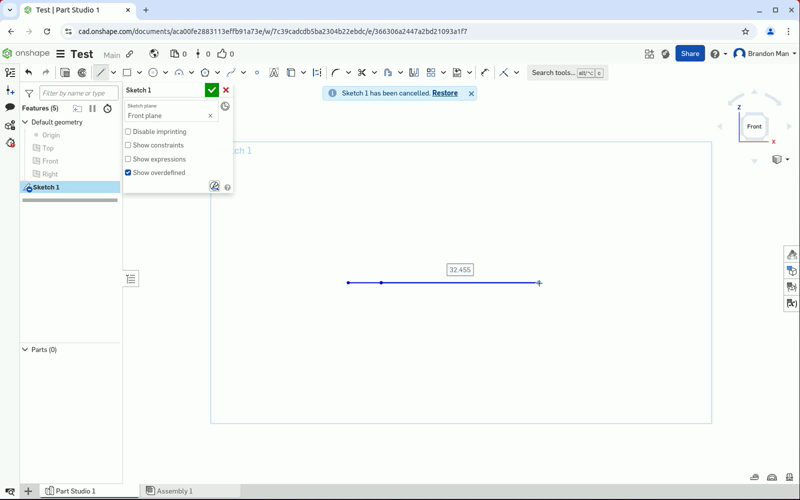
key_down(shift)
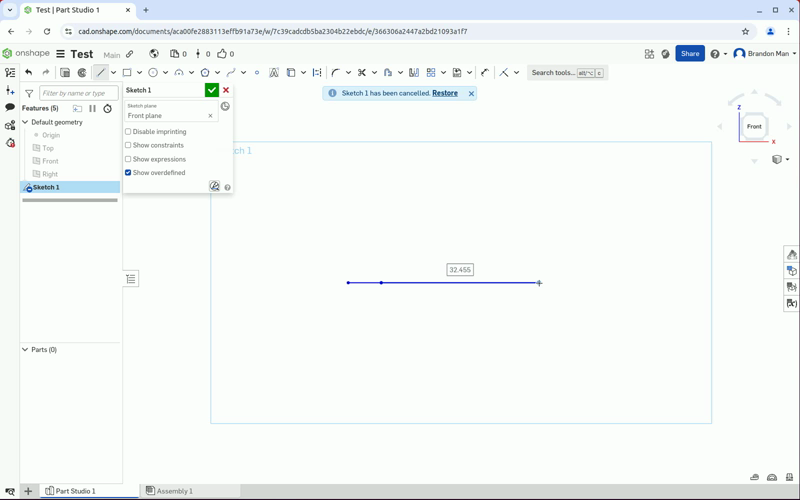
mouse_move(569, 282)
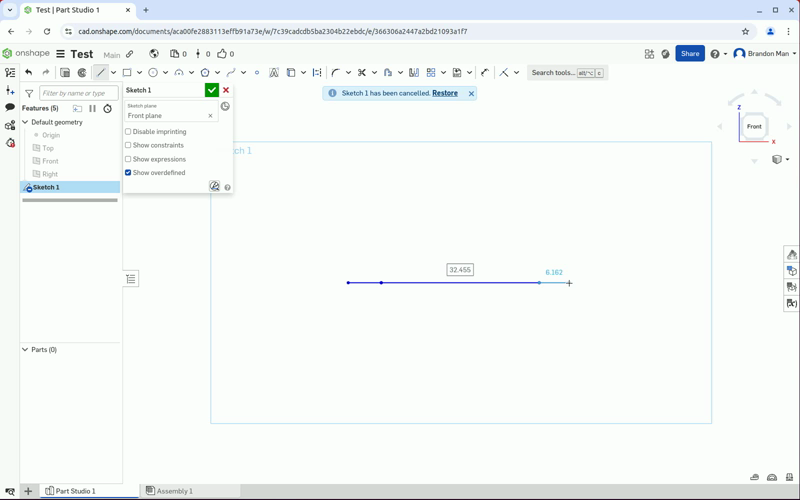
mouse_move(572, 282)
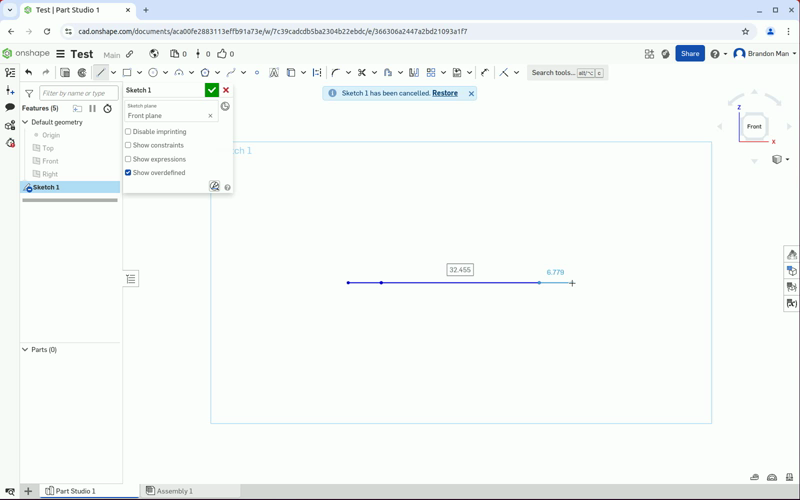
click(572, 282)
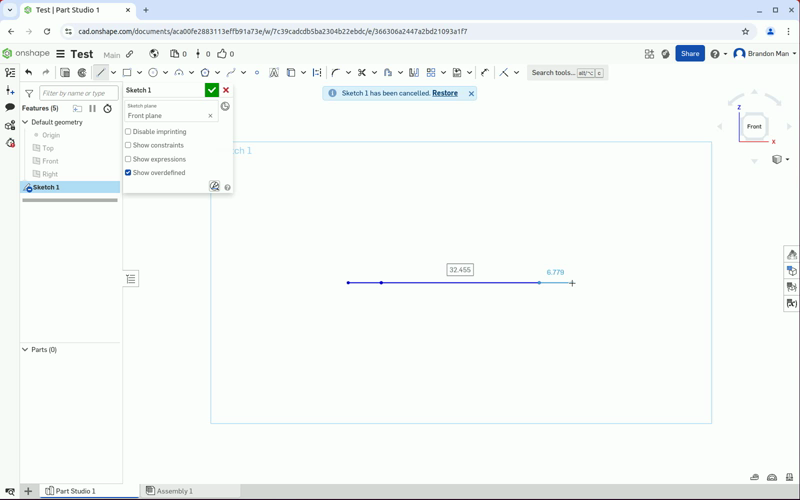
key_up(shift)
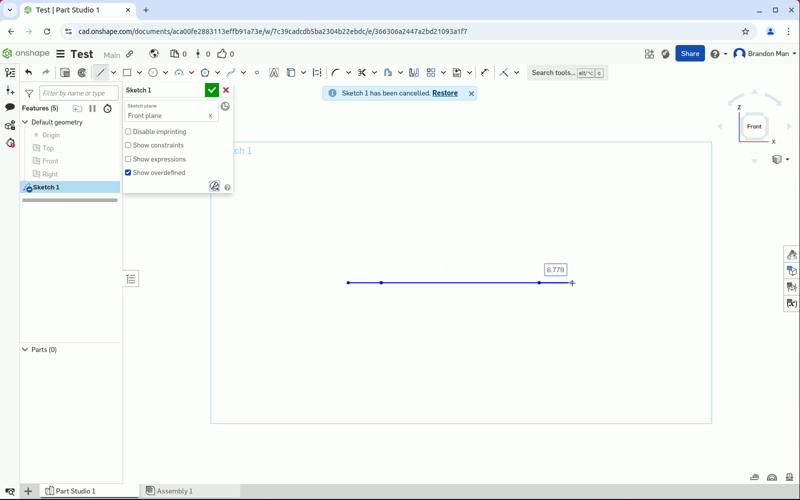
key(esc)
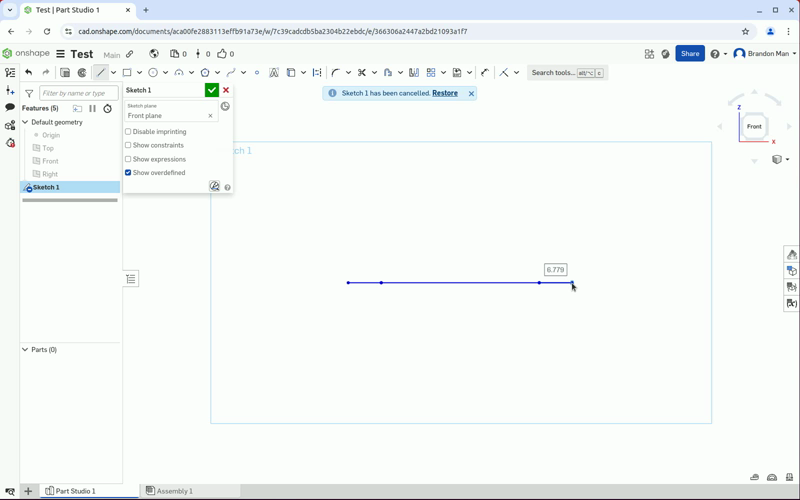
key(a)
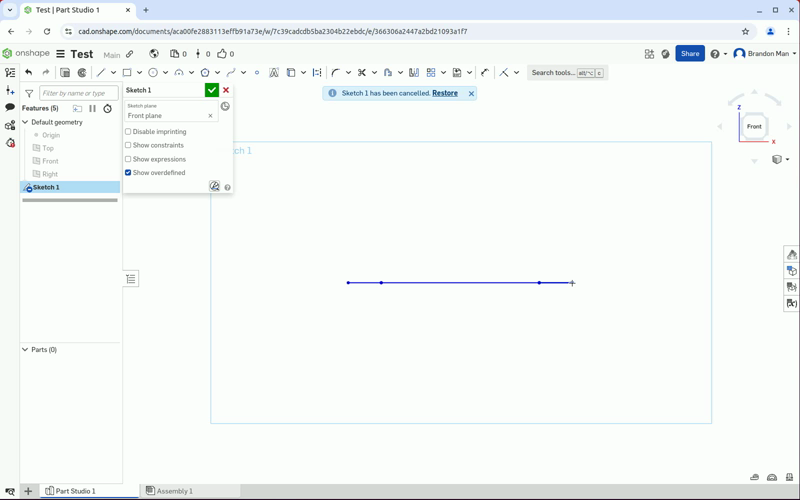
mouse_move(572, 282)
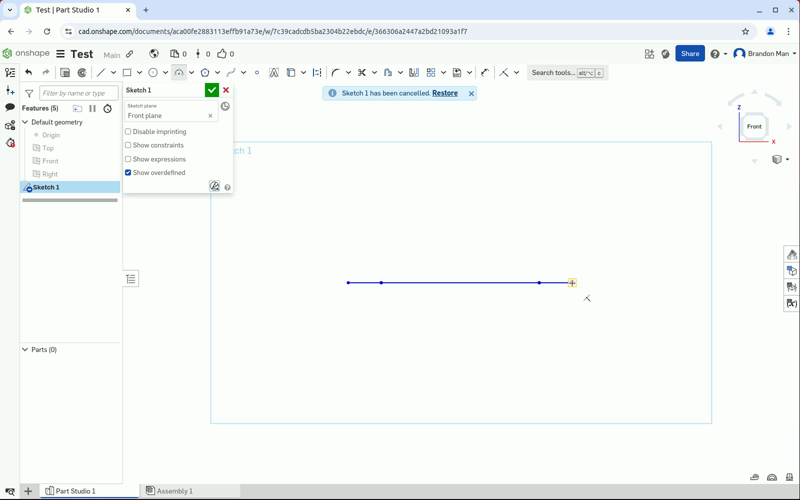
click(572, 282)
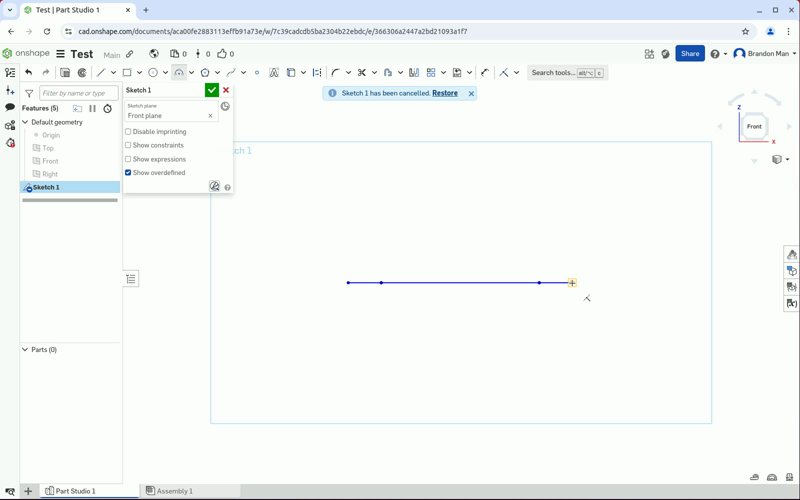
key_down(shift)
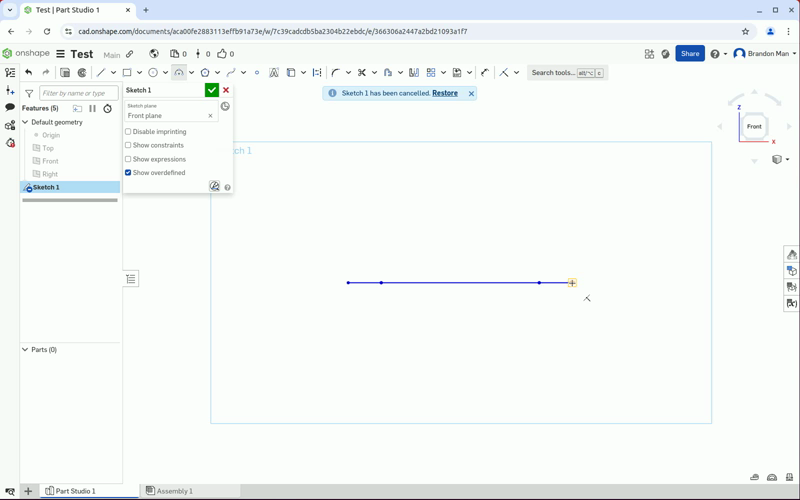
mouse_move(539, 249)
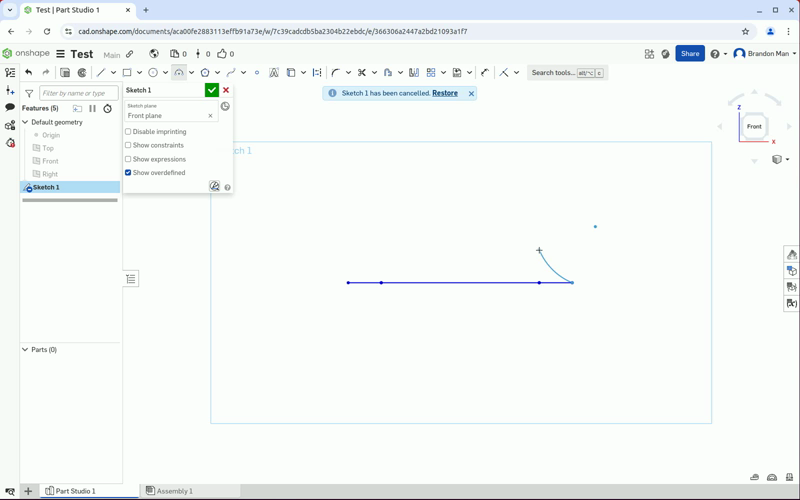
click(539, 249)
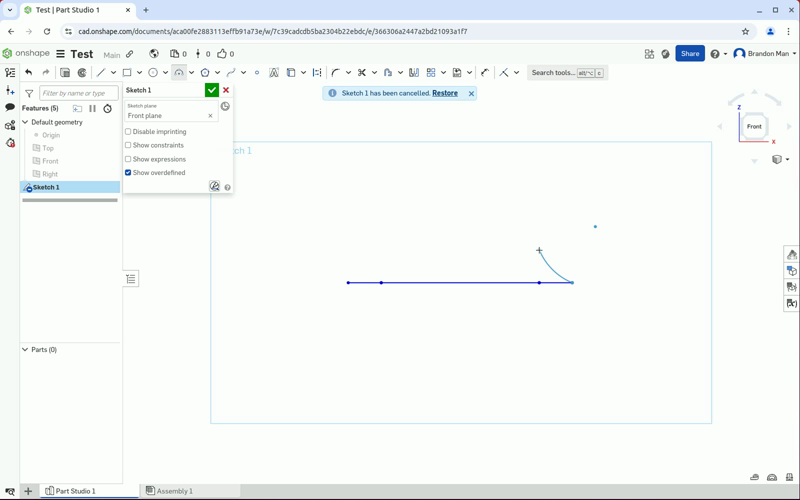
mouse_move(562, 259)
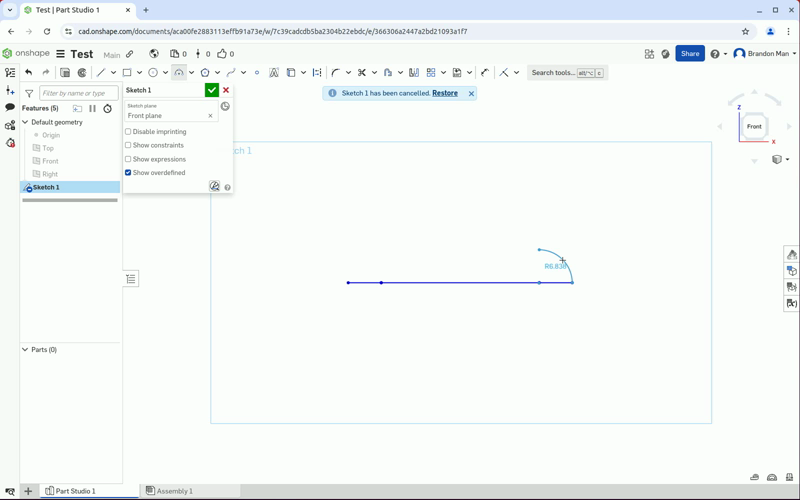
click(562, 259)
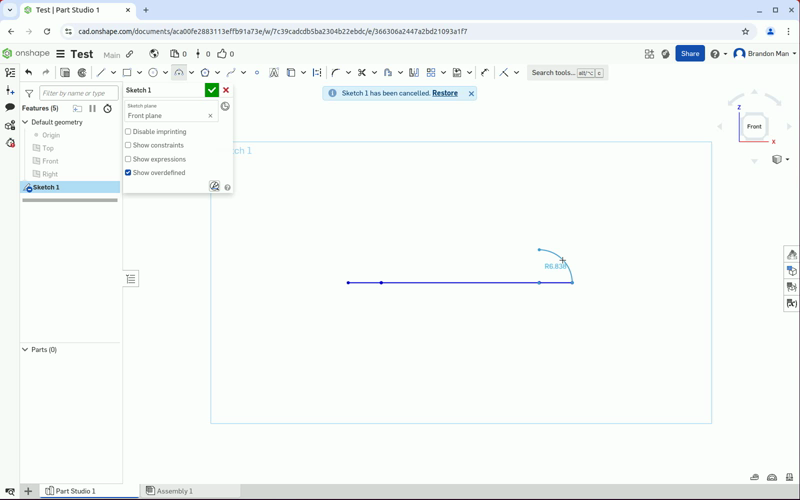
key_up(shift)
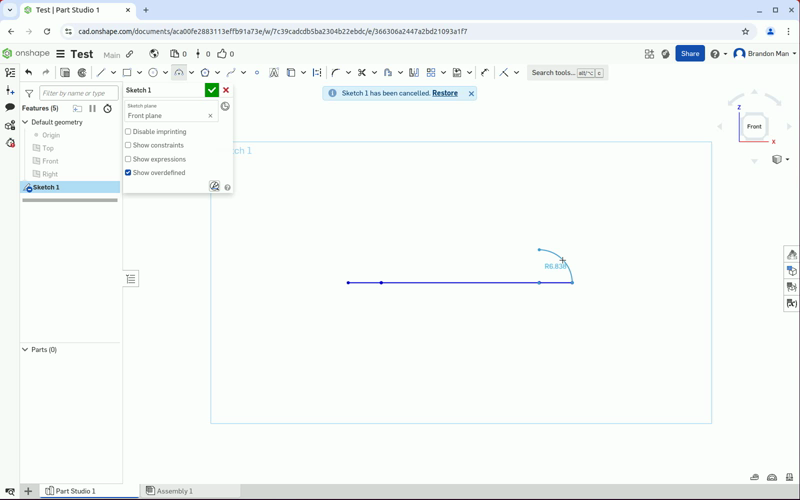
key(esc)
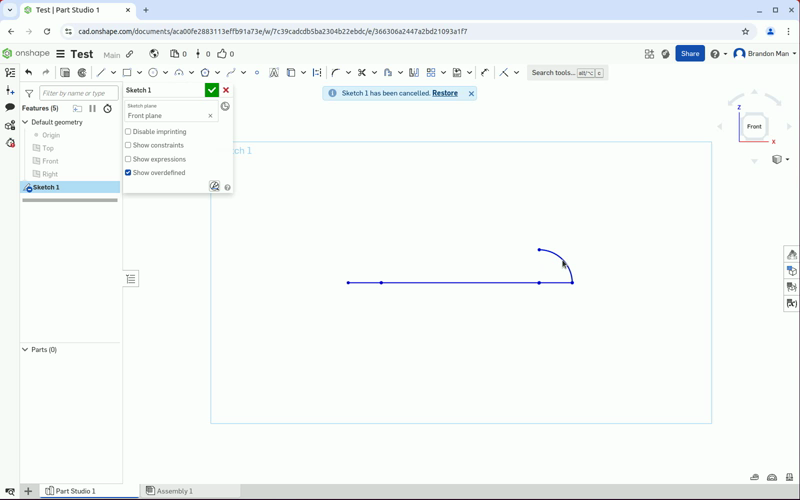
key(l)
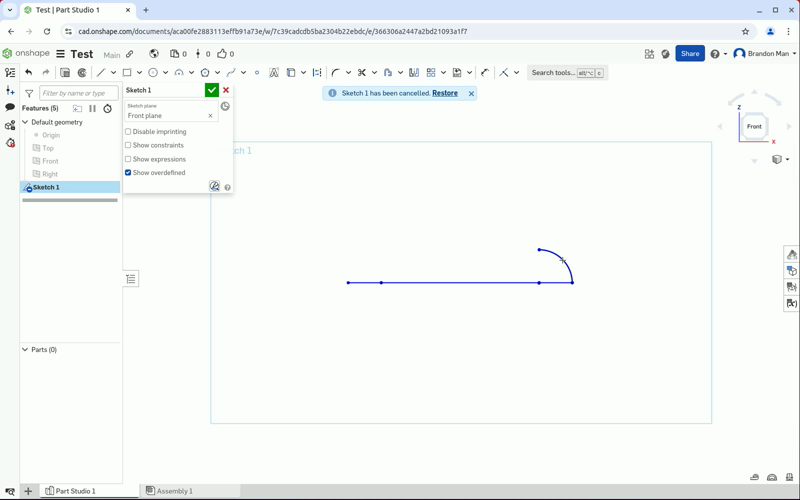
mouse_move(539, 249)
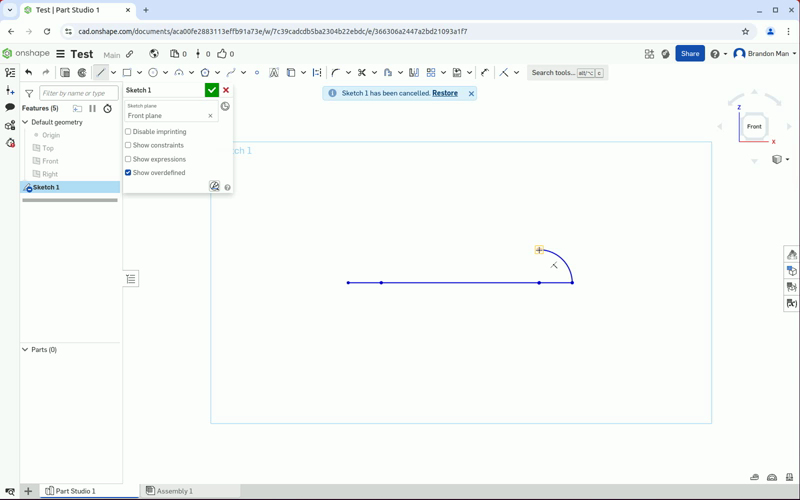
click(539, 249)
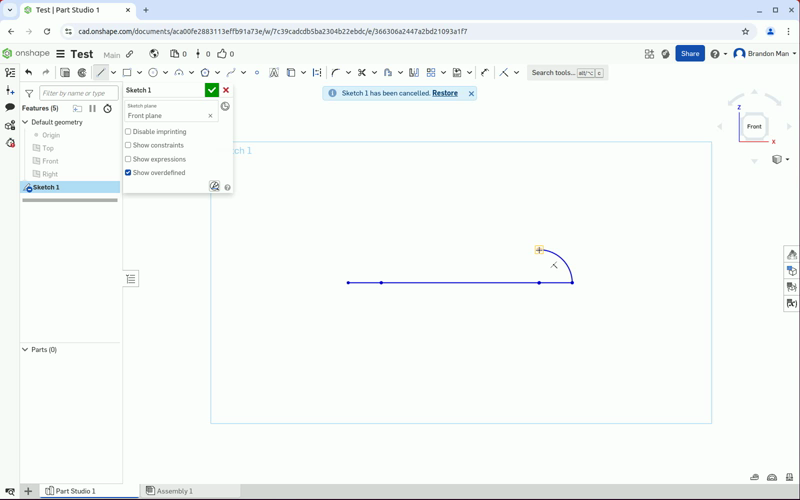
key_down(shift)
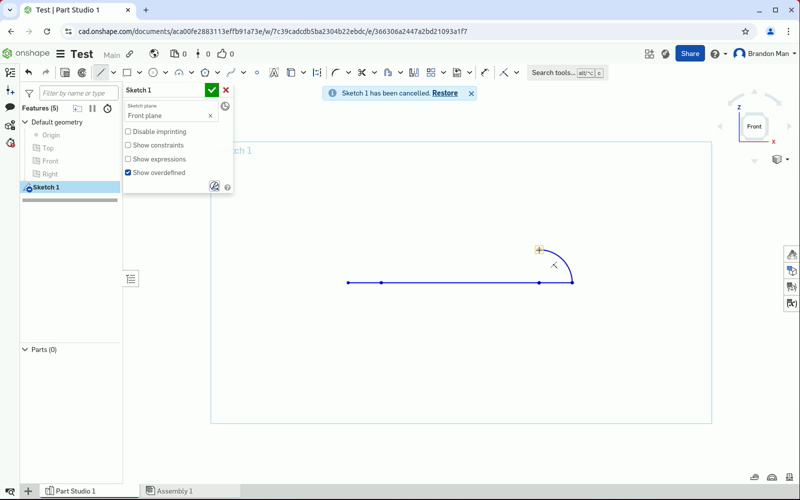
mouse_move(381, 249)
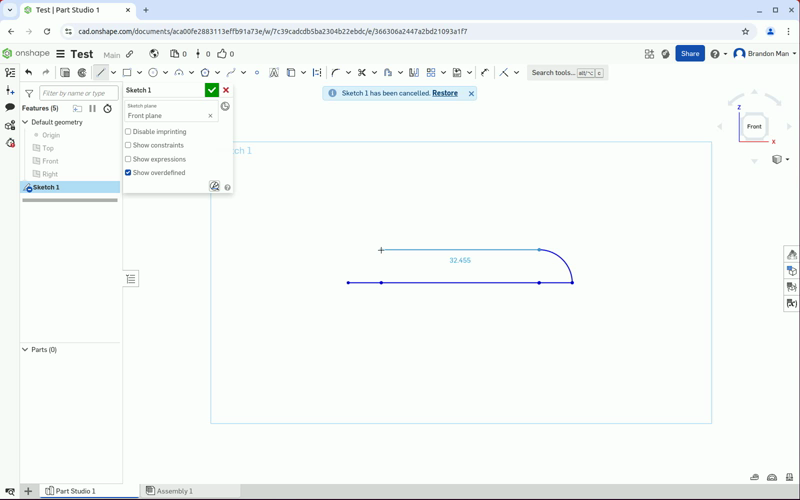
click(381, 249)
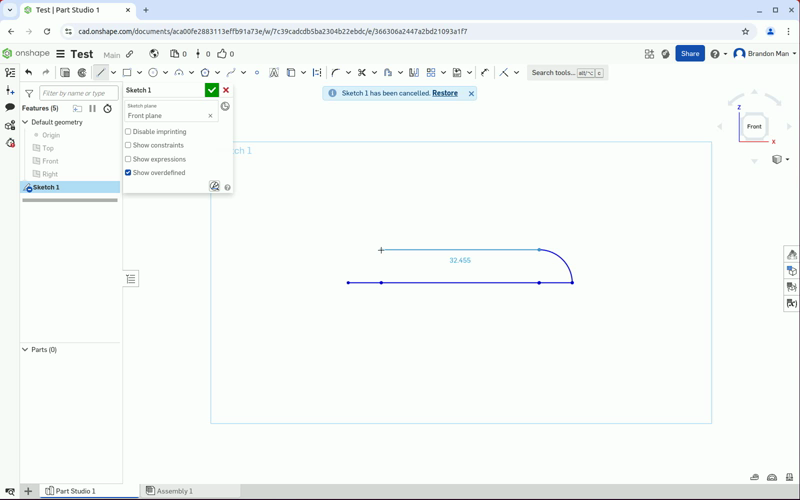
key_up(shift)
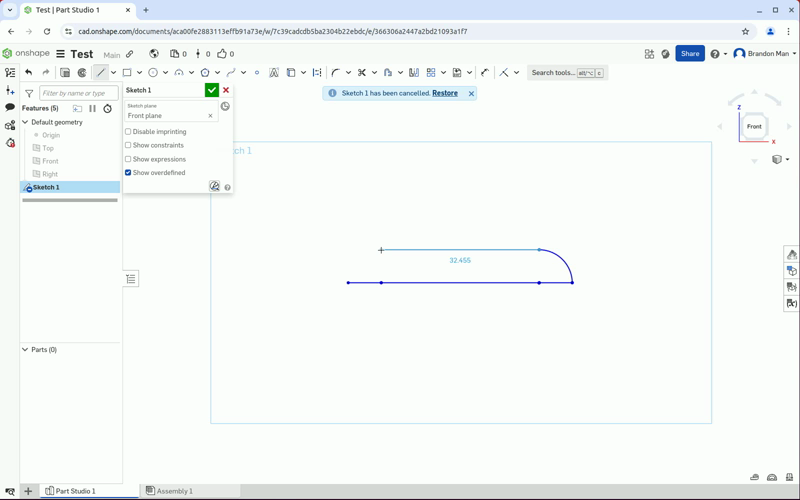
key(esc)
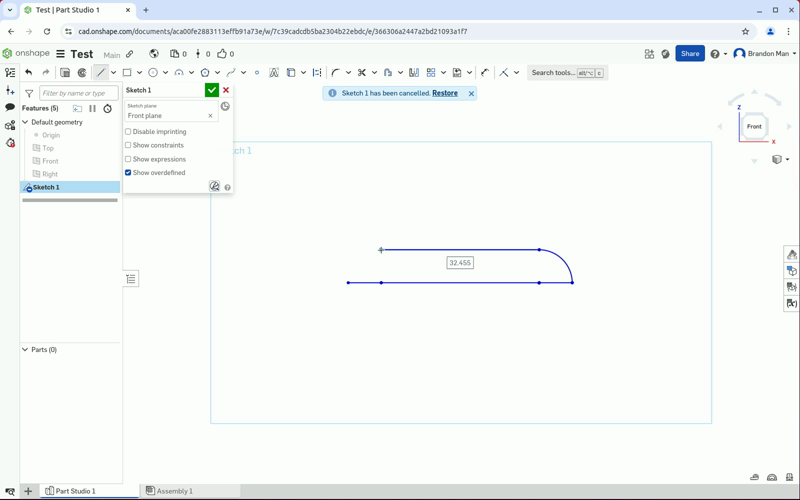
key(a)
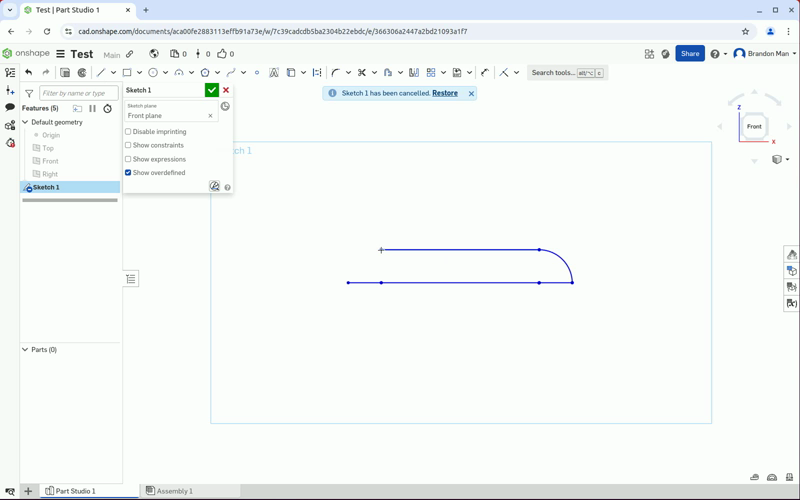
mouse_move(381, 249)
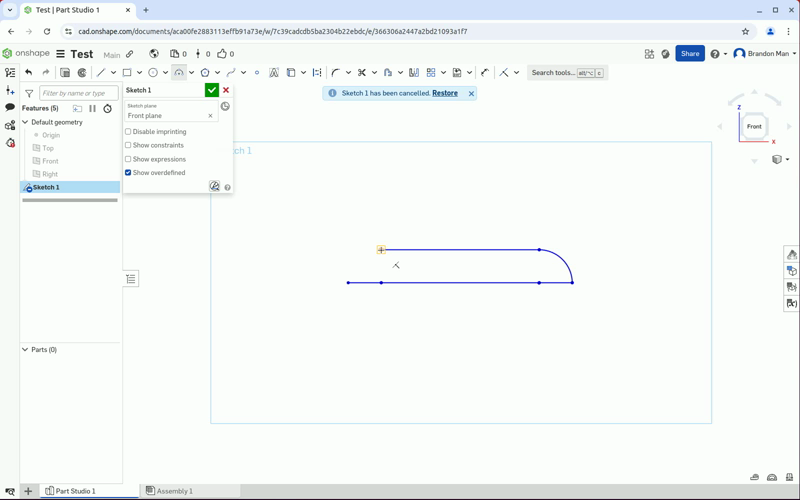
click(381, 249)
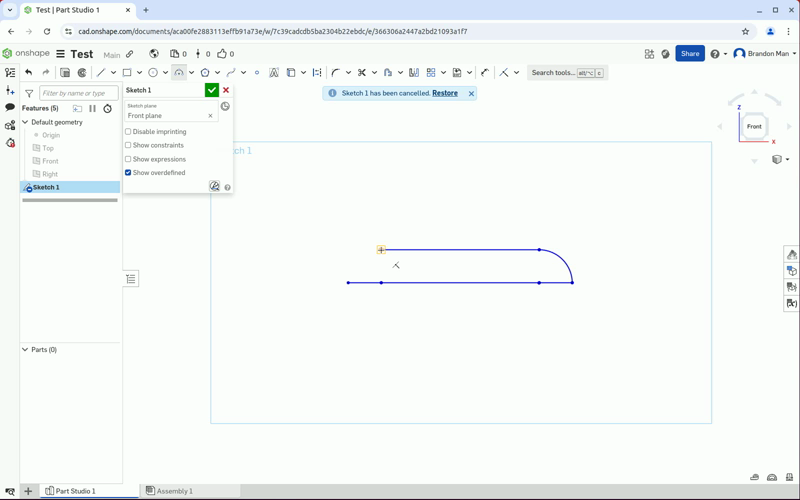
mouse_move(348, 282)
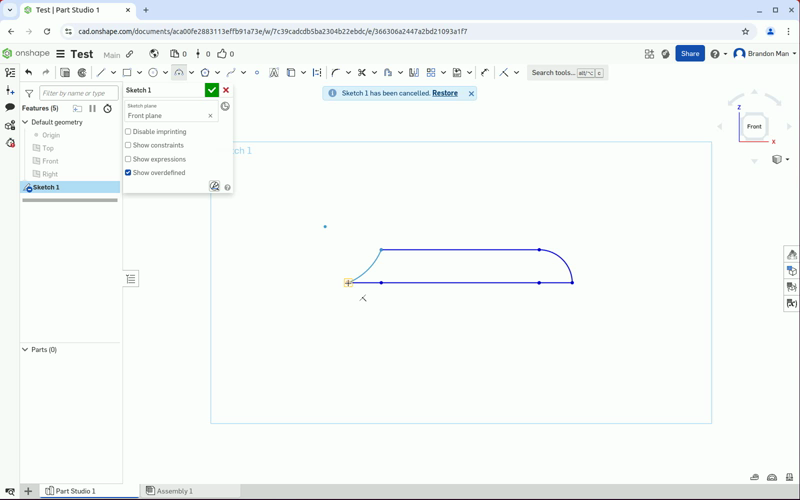
click(348, 282)
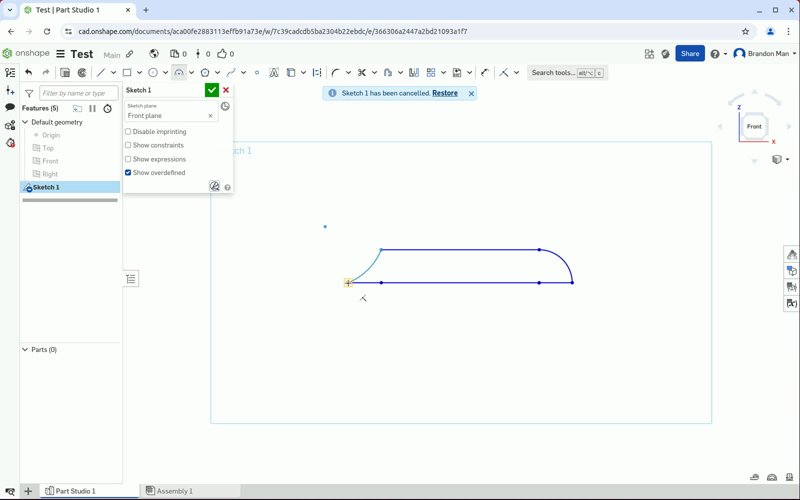
key_down(shift)
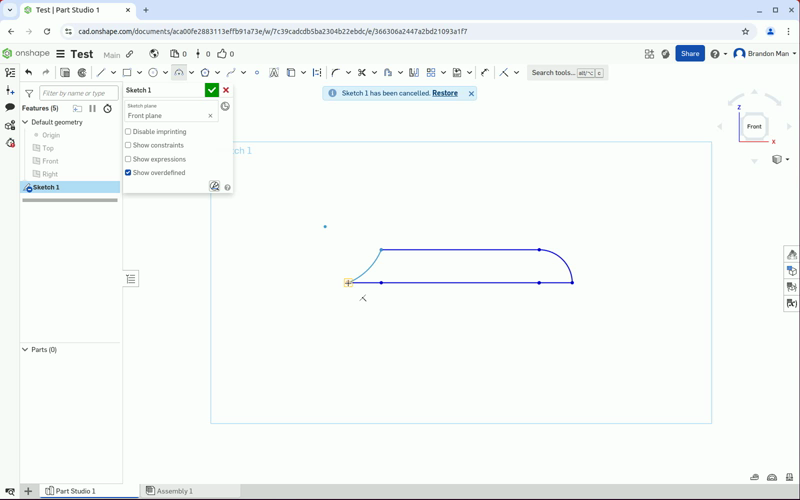
mouse_move(357, 259)
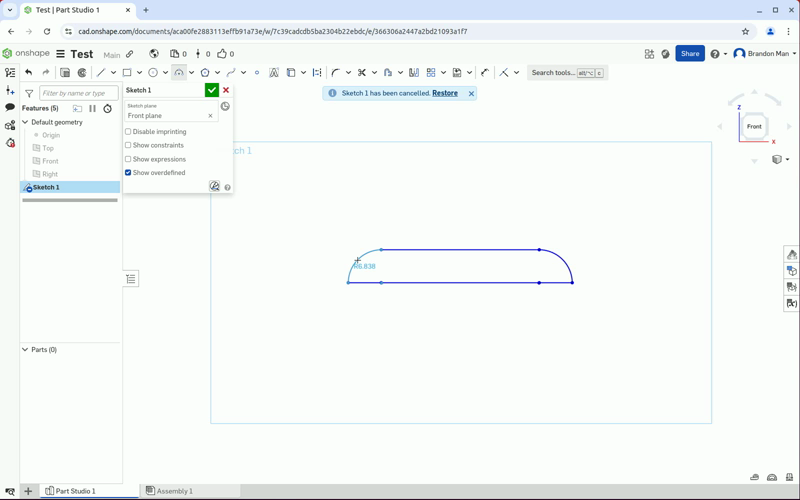
click(357, 259)
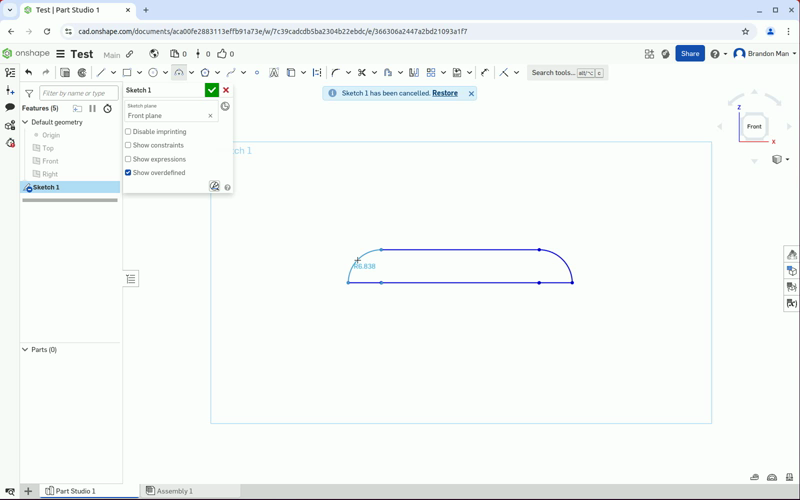
key_up(shift)
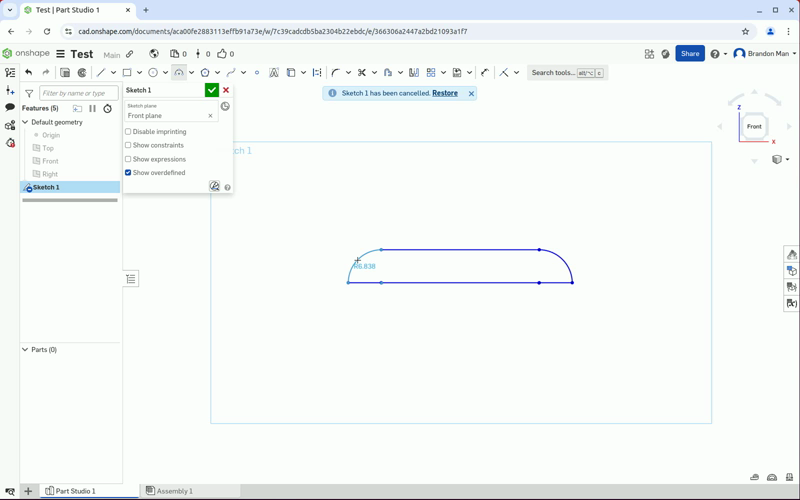
key(esc)
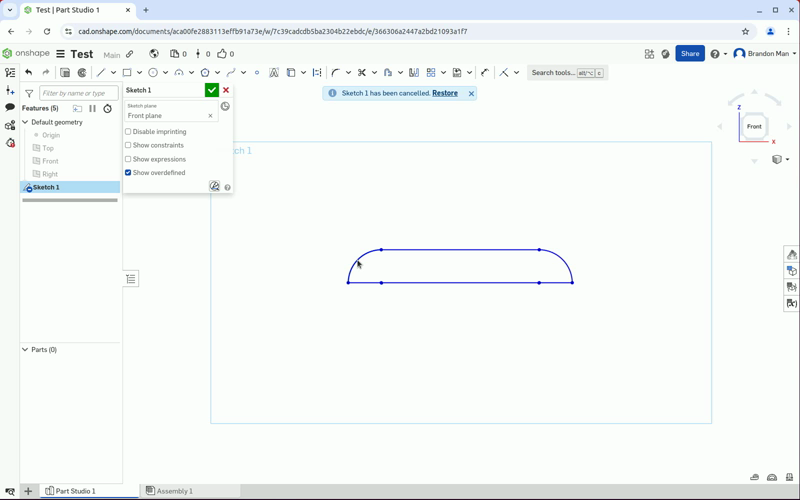
mouse_move(416, 275)
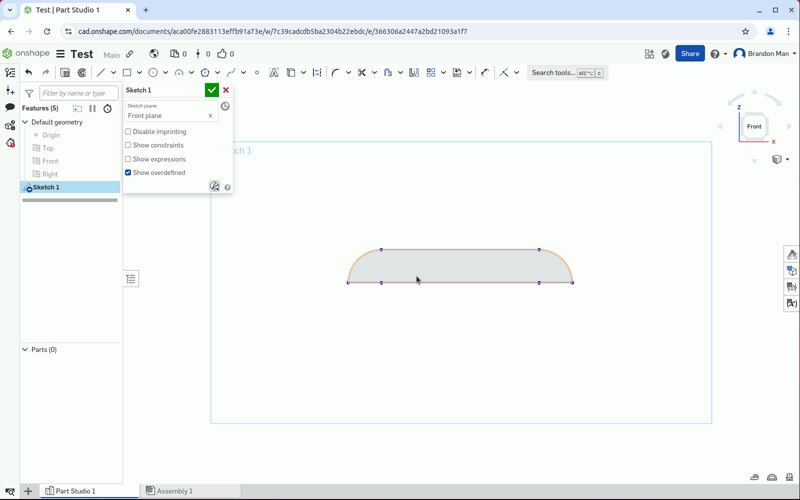
scroll(6)
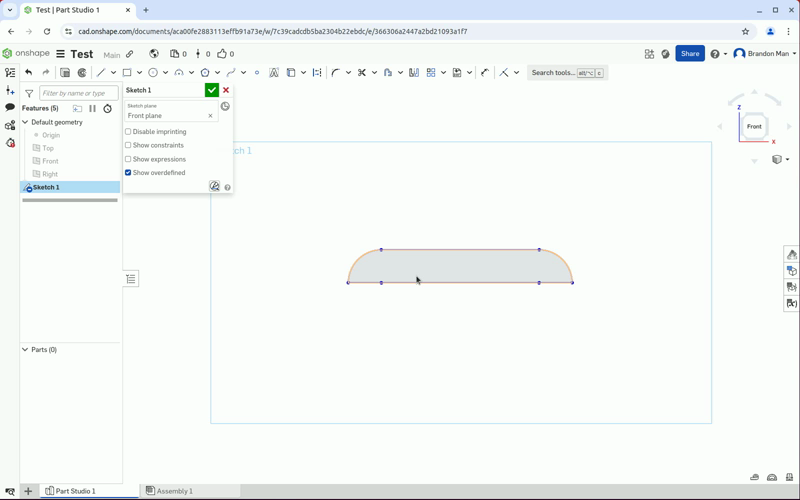
scroll(6)
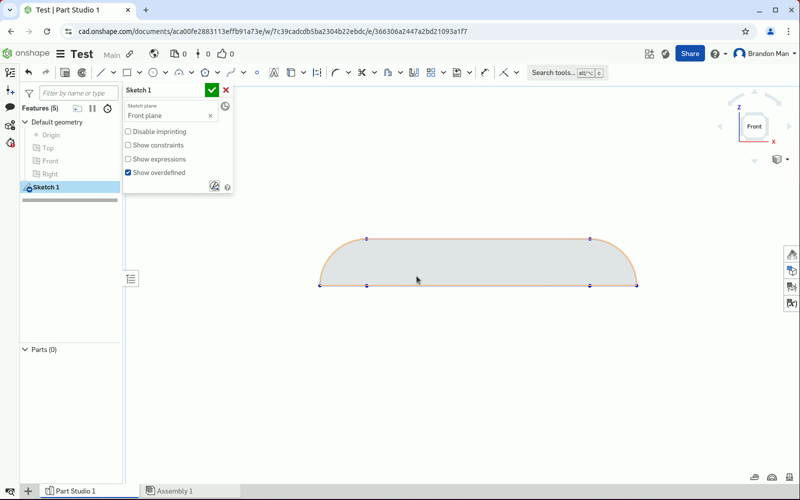
scroll(6)
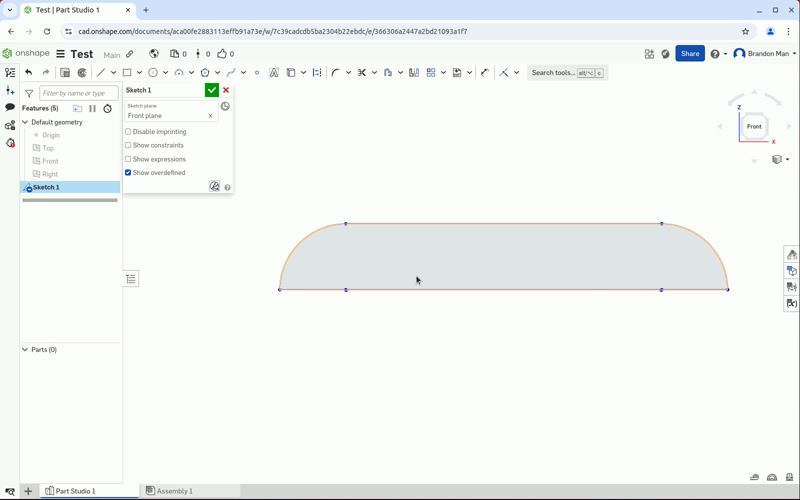
scroll(6)
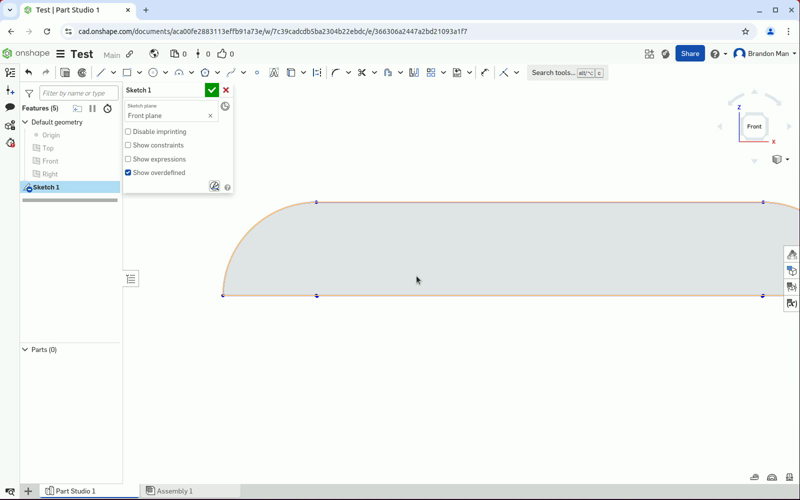
scroll(6)
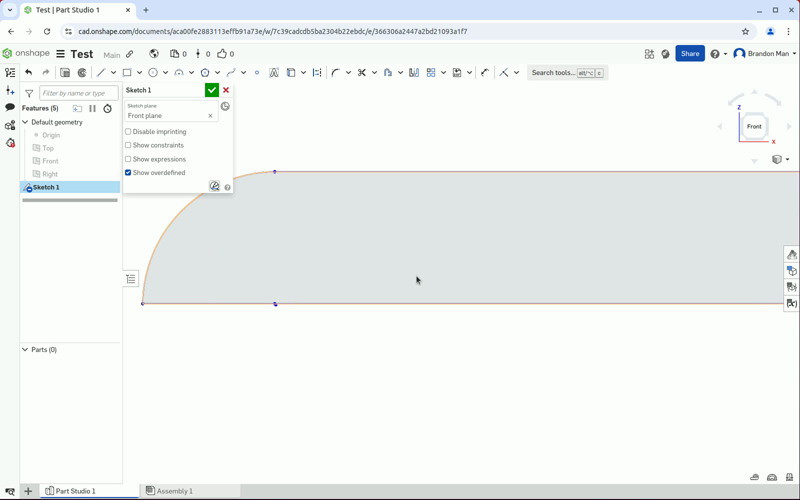
scroll(6)
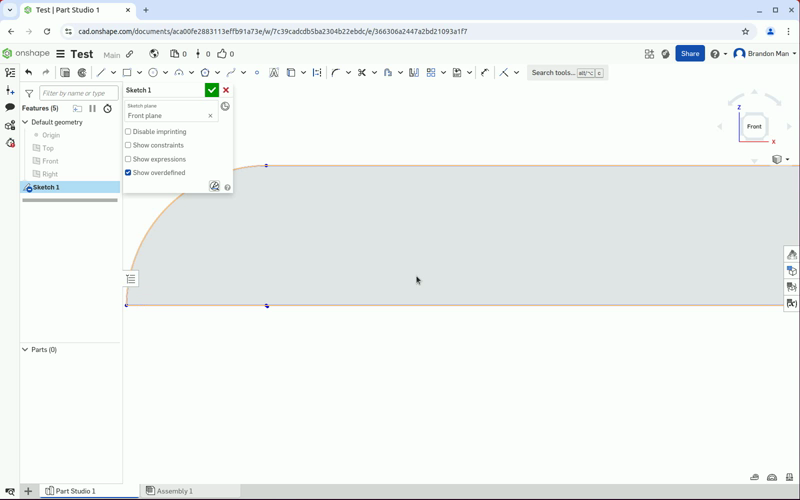
scroll(6)
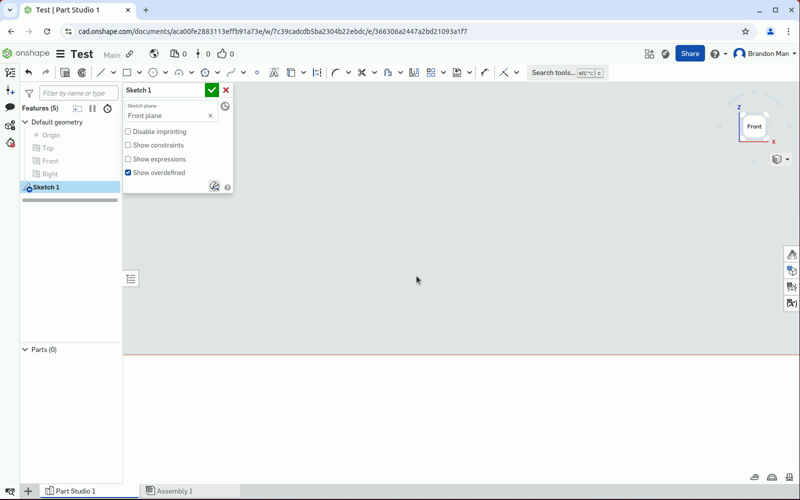
click(416, 275)
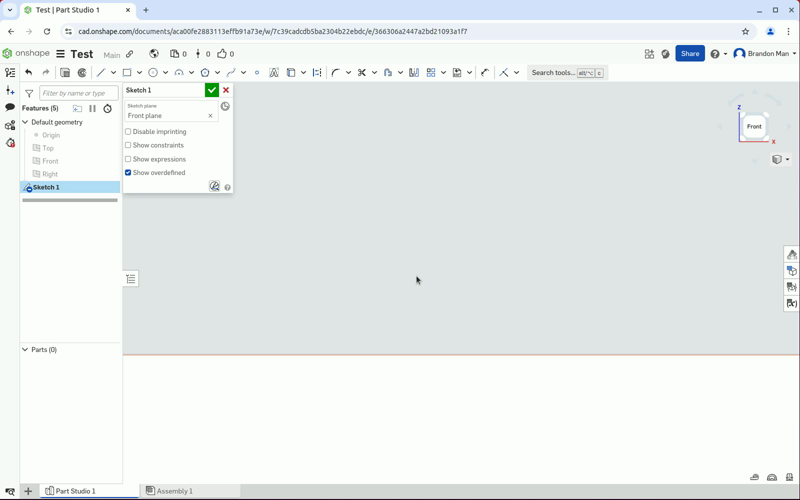
scroll(-6)
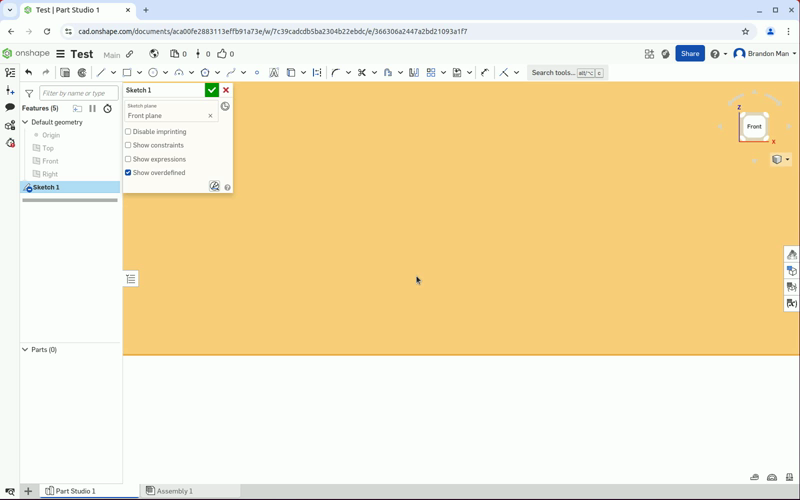
scroll(-6)
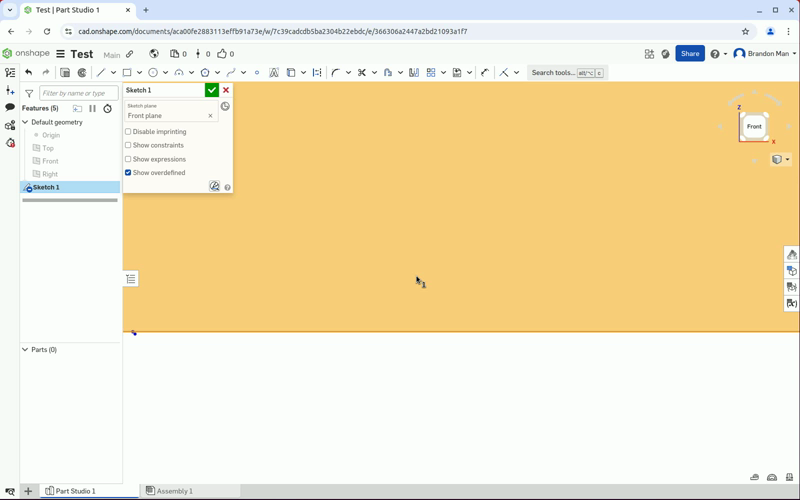
scroll(-6)
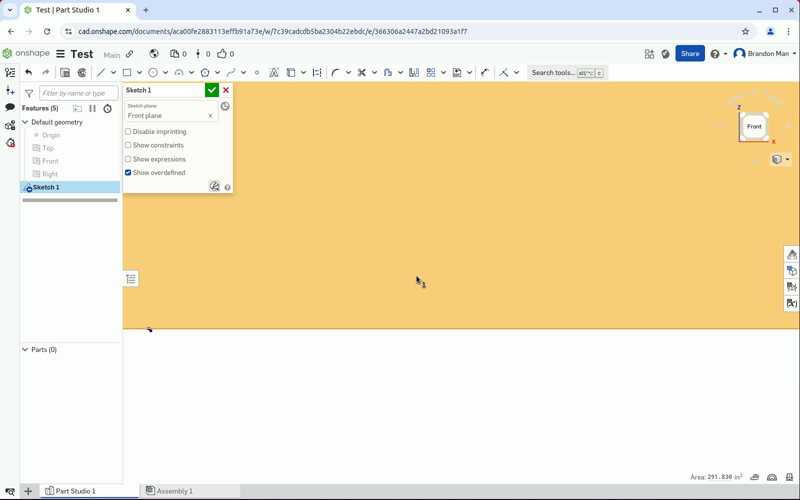
scroll(-6)
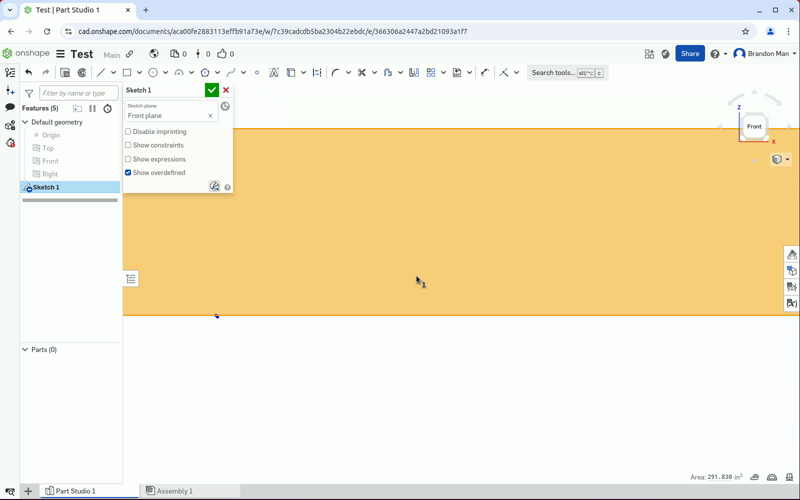
scroll(-6)
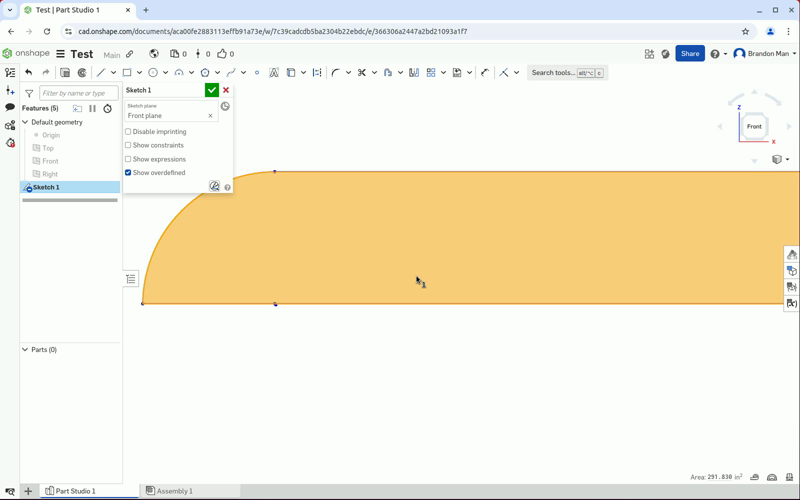
scroll(-6)
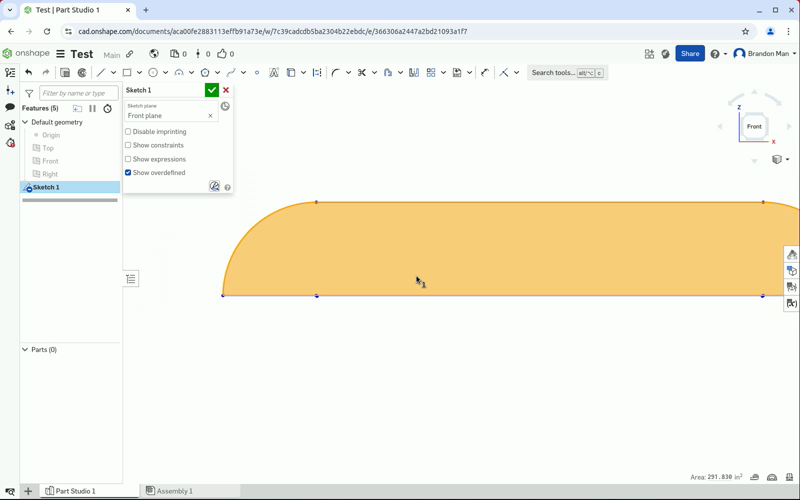
scroll(-6)
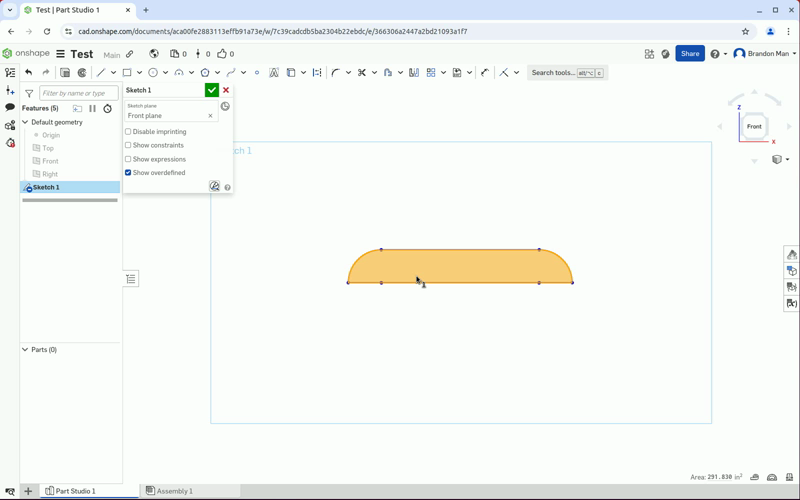
mouse_move(73, 352)
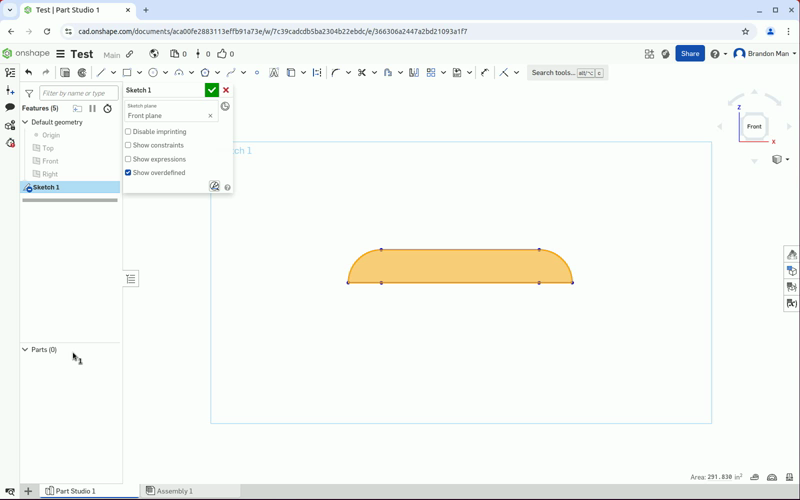
key(shift+y)
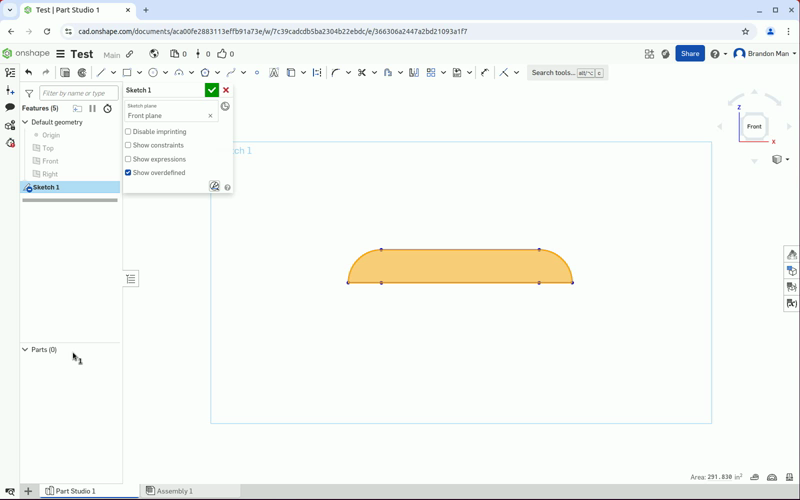
key(shift+e)
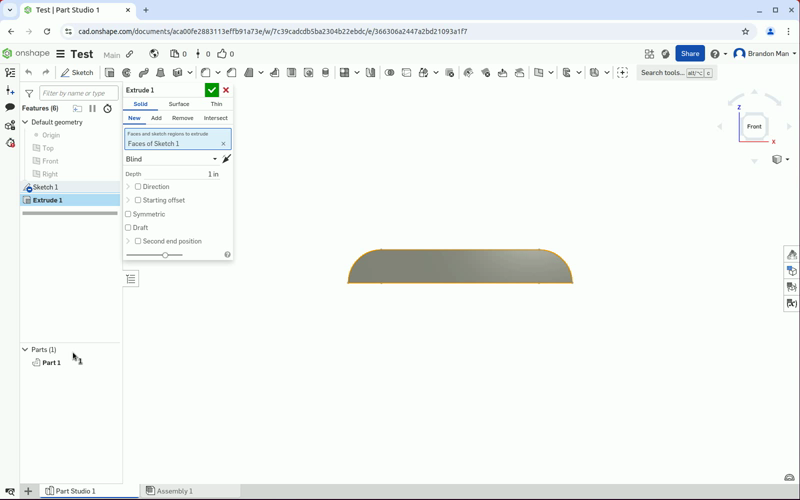
mouse_move(143, 106)
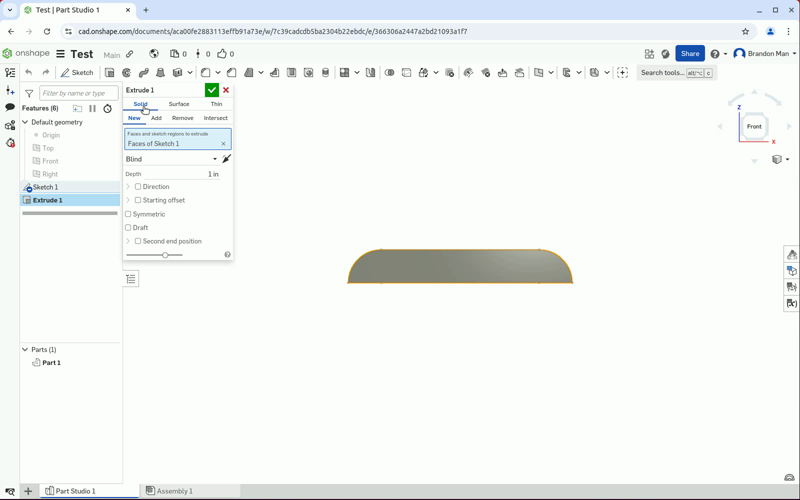
click(143, 106)
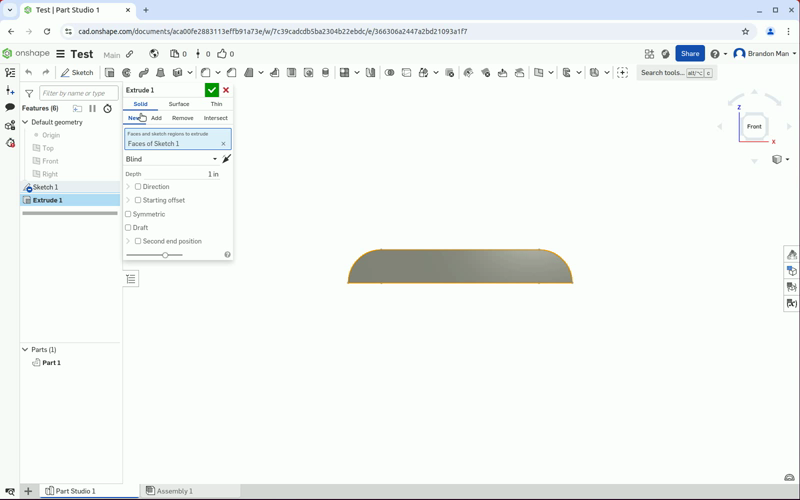
mouse_move(137, 120)
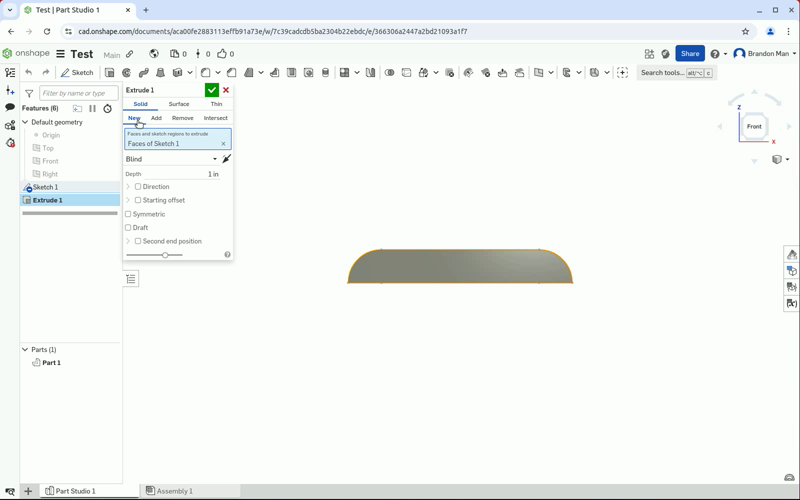
click(137, 120)
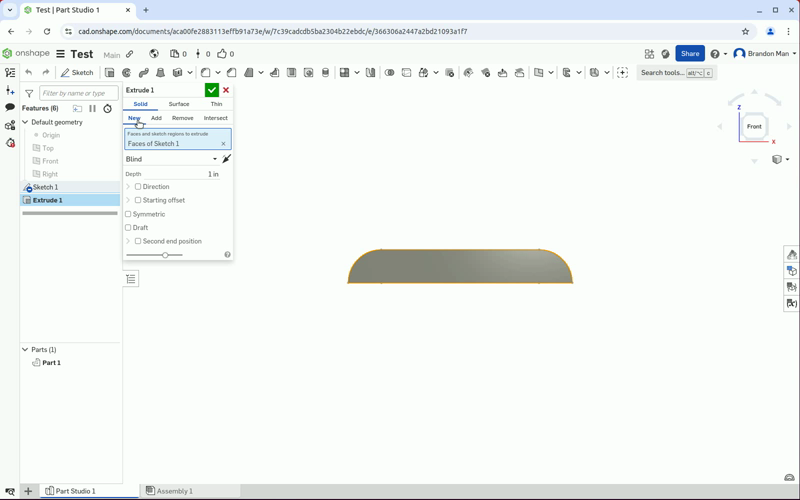
key(tab, 4)
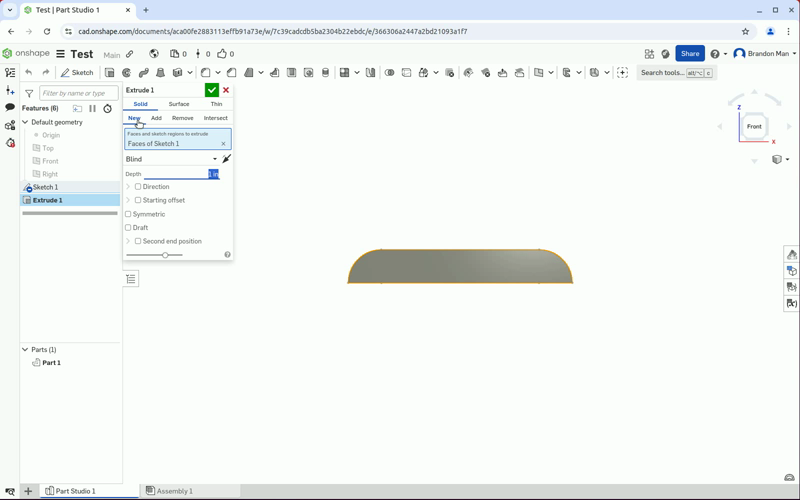
text(13.961)
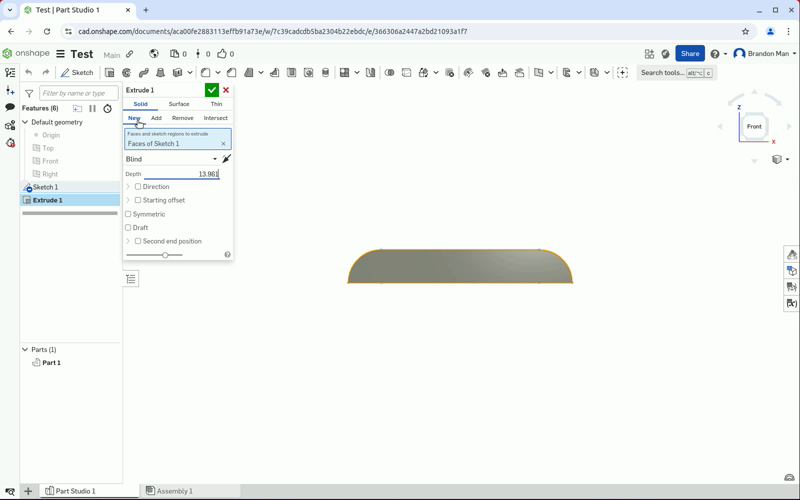
key(enter)
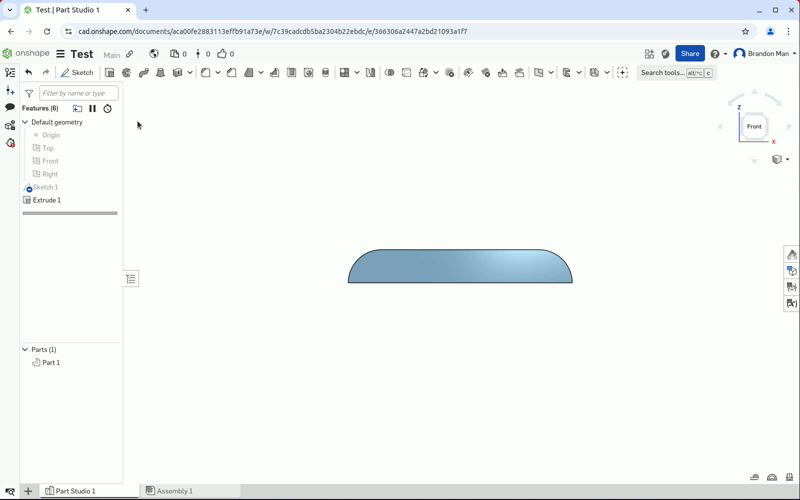
key(shift+h)
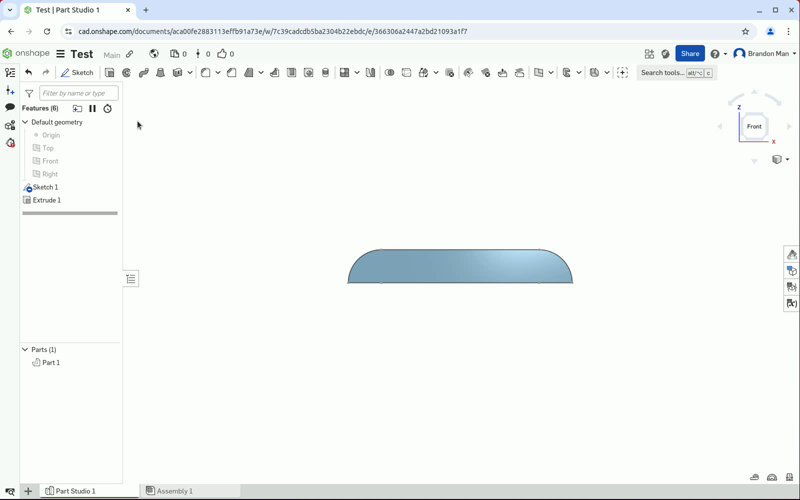
key(shift+h)
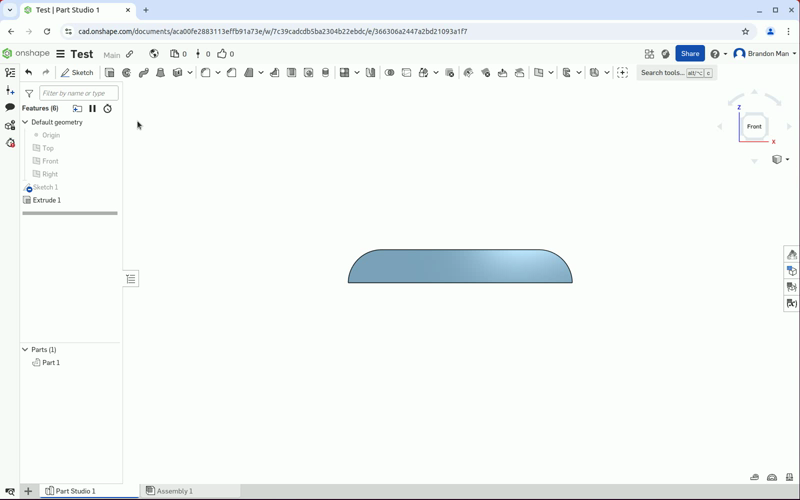
mouse_move(73, 189)
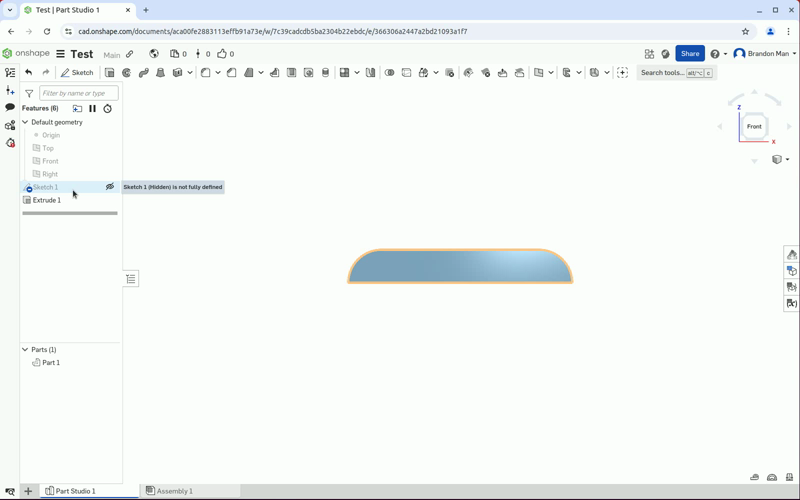
click(73, 189)
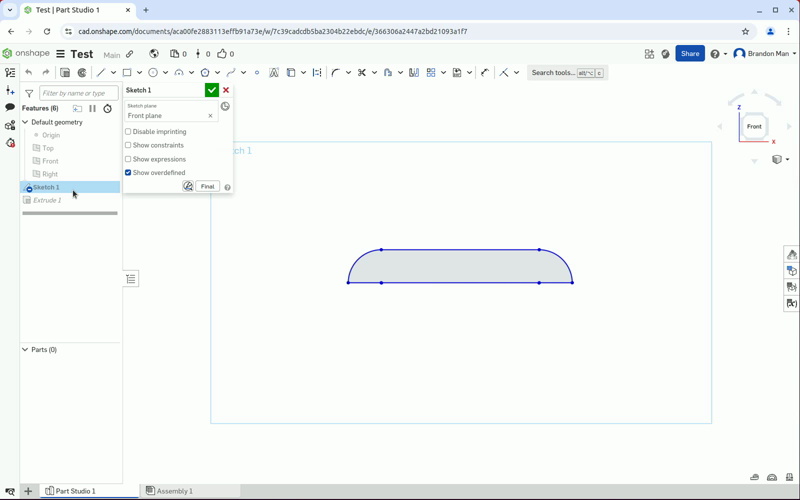
mouse_move(229, 92)
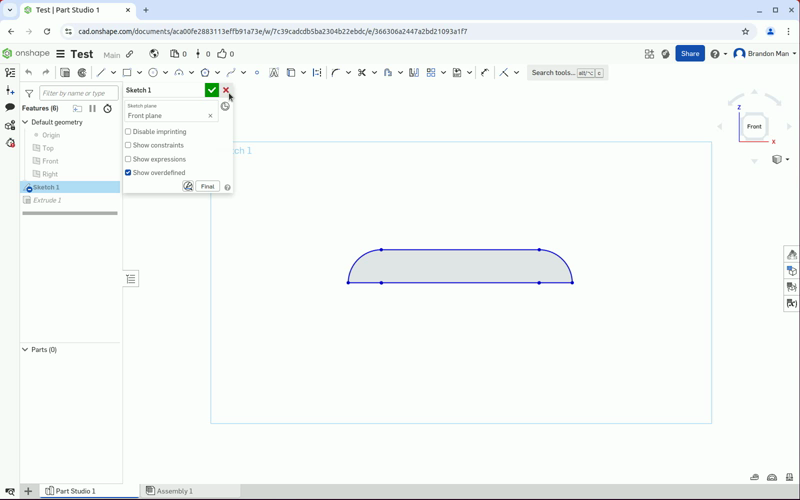
click(229, 92)
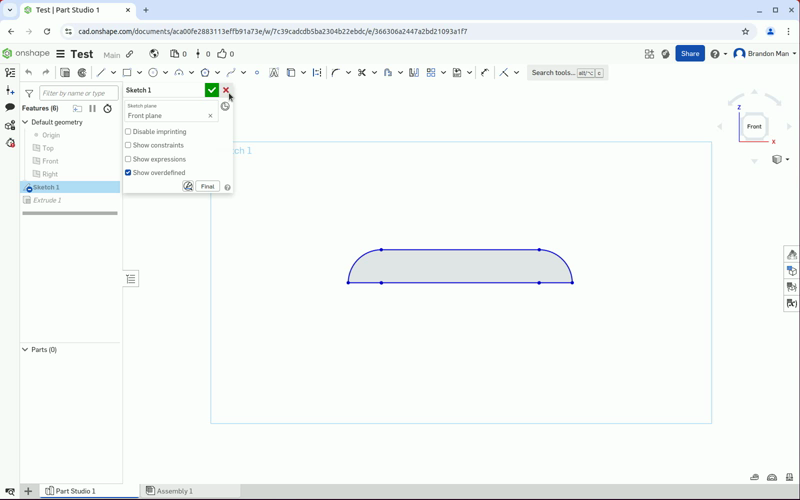
key(shift+s)
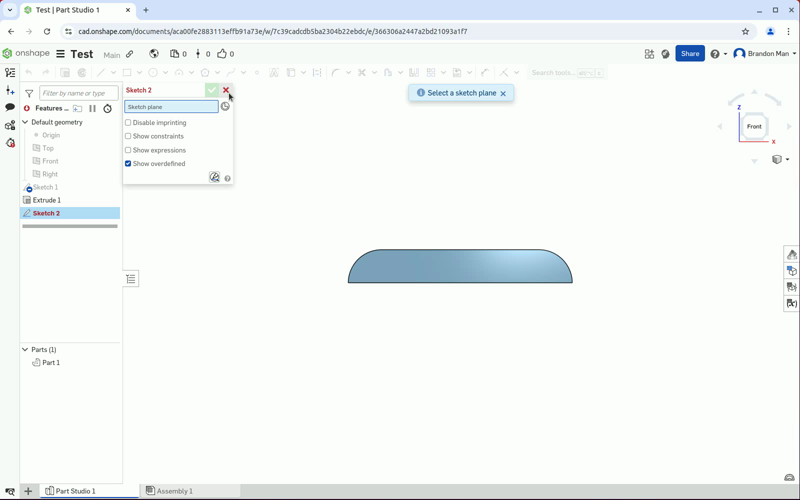
mouse_move(73, 163)
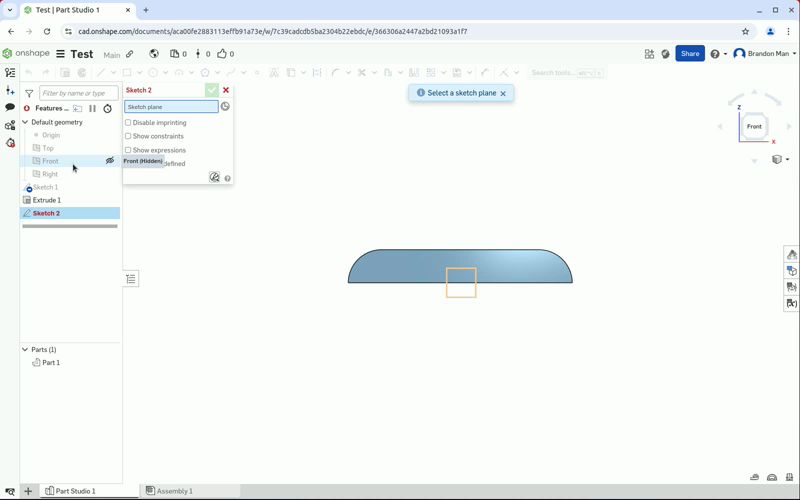
click(73, 163)
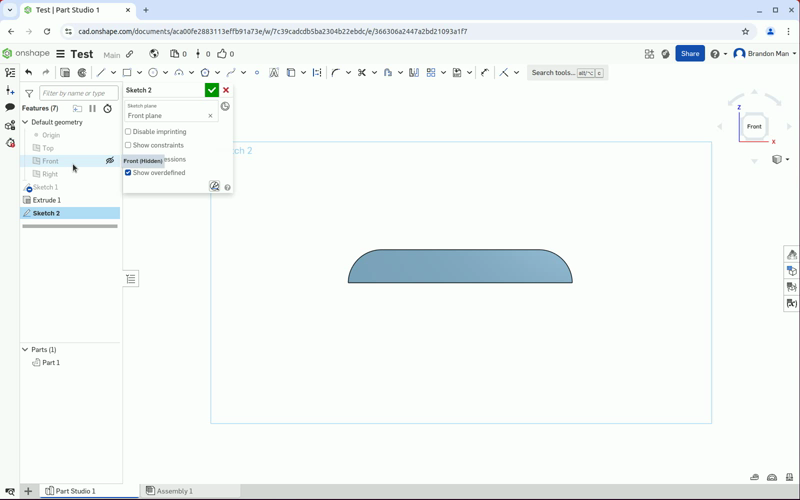
mouse_move(73, 352)
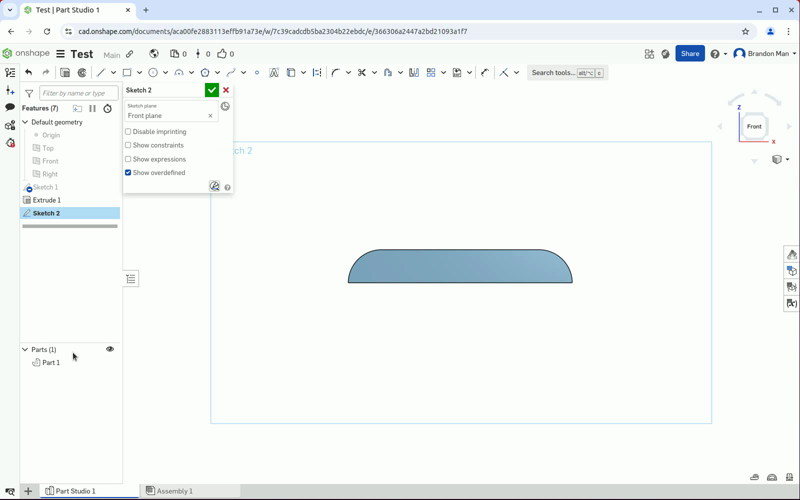
key(y)
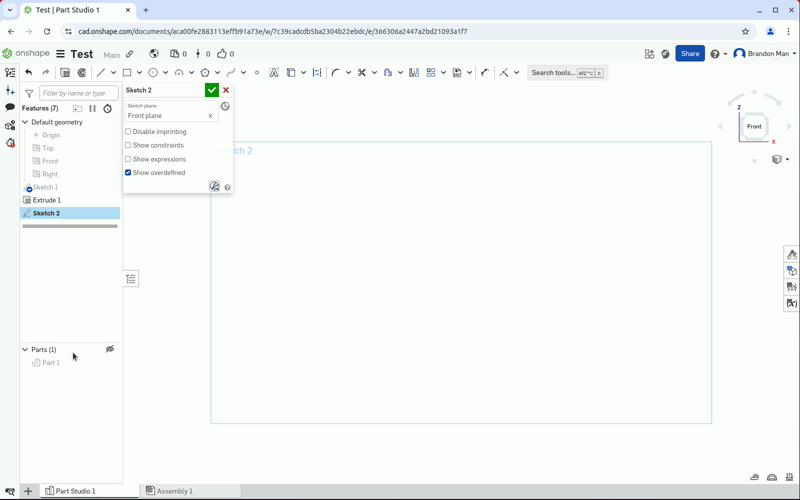
key(a)
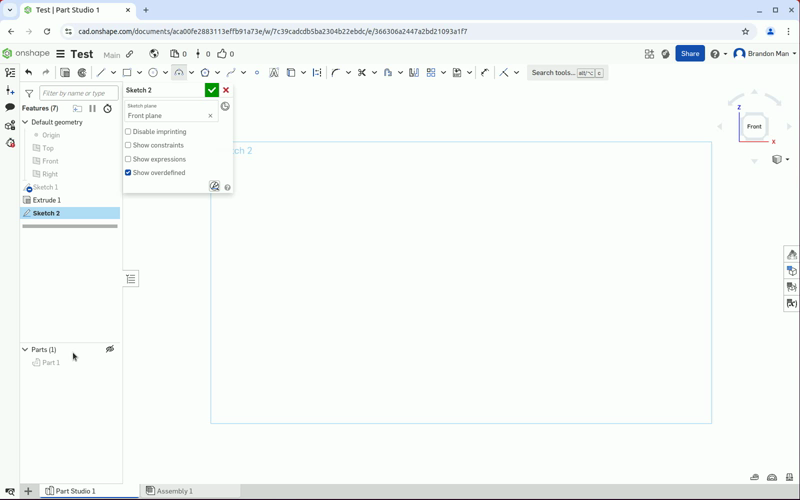
key_down(shift)
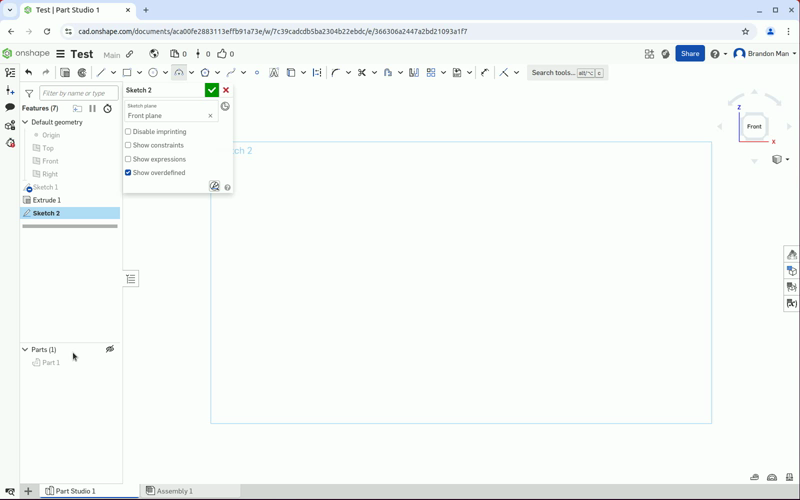
mouse_move(348, 282)
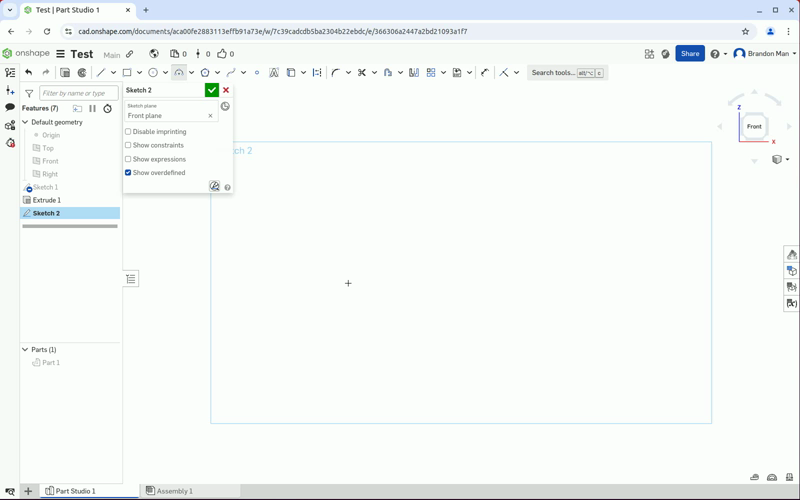
click(348, 282)
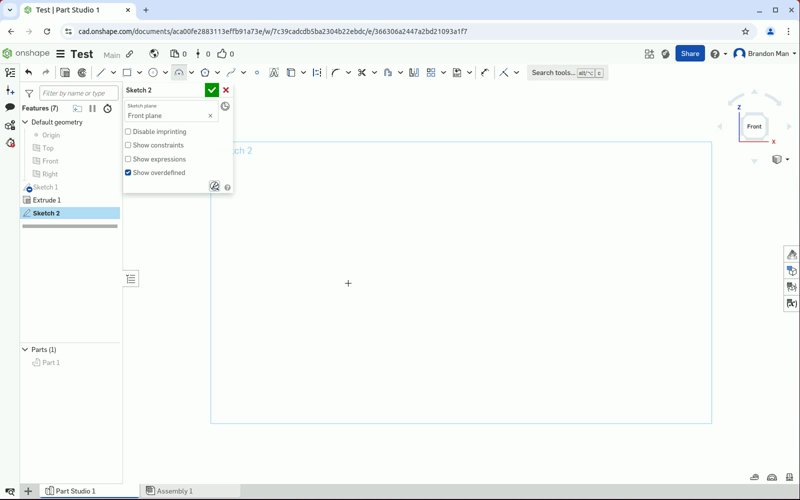
key_up(shift)
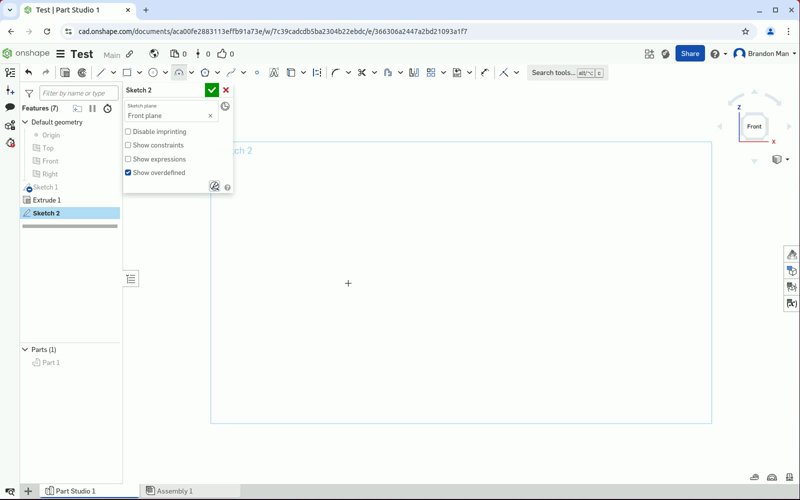
key_down(shift)
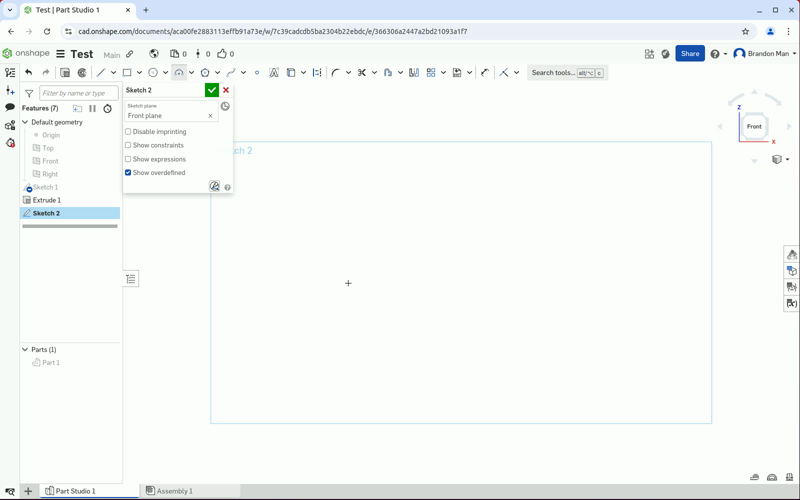
mouse_move(381, 315)
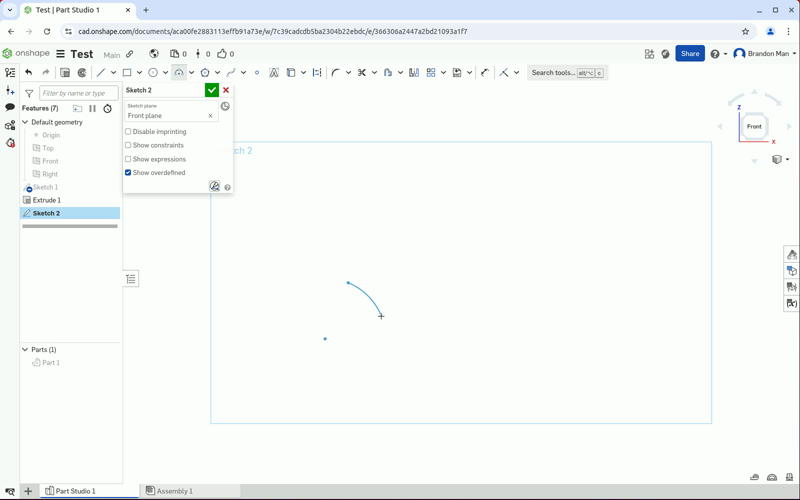
click(381, 315)
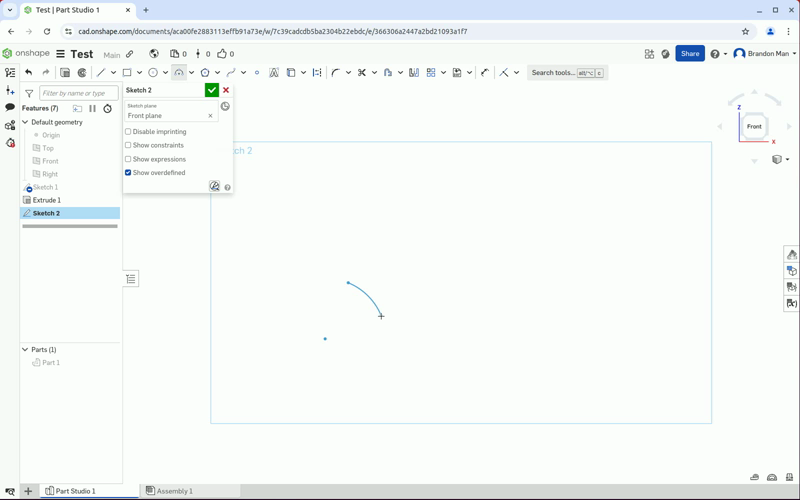
mouse_move(357, 306)
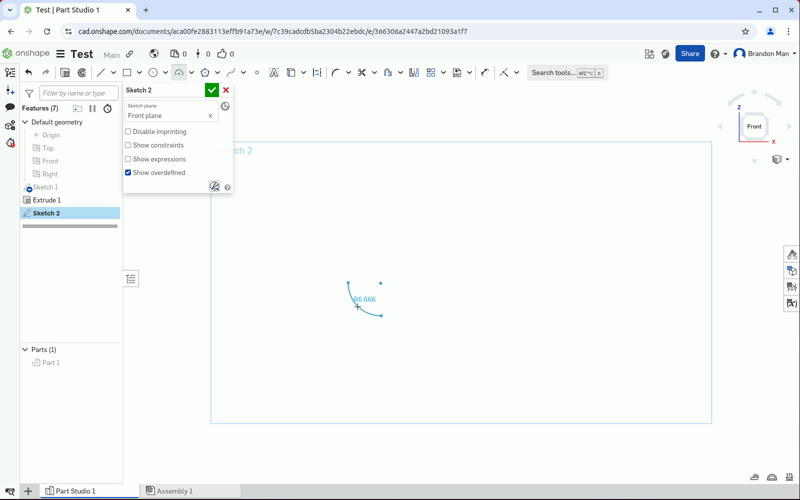
click(357, 306)
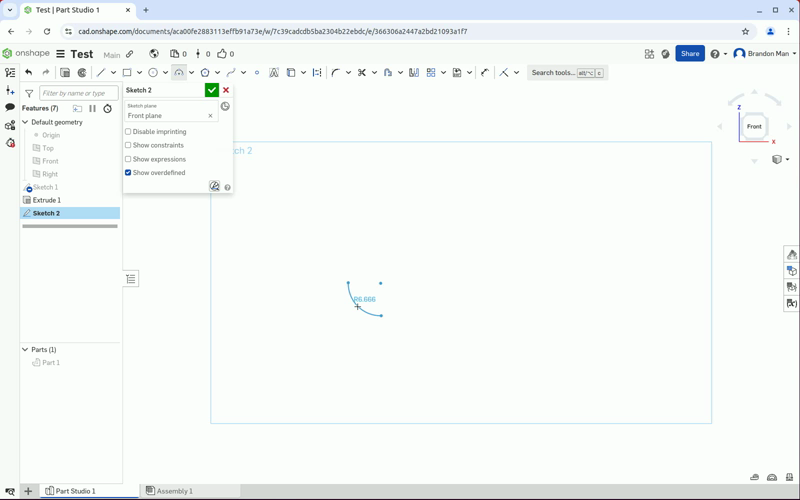
key_up(shift)
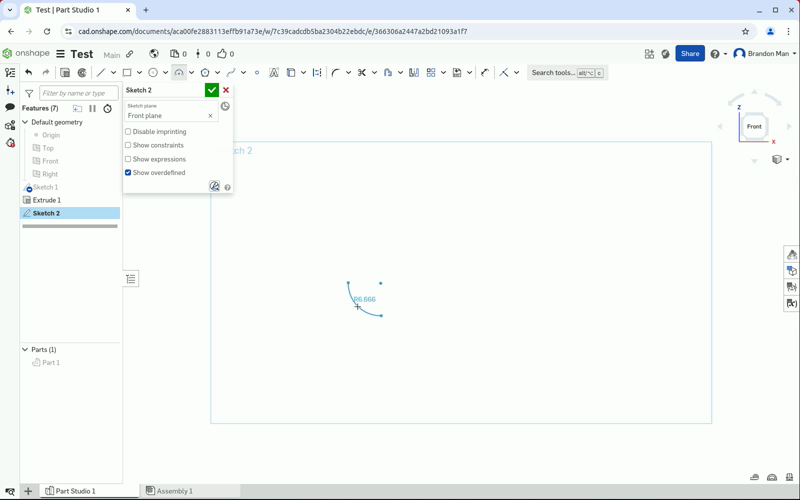
key(esc)
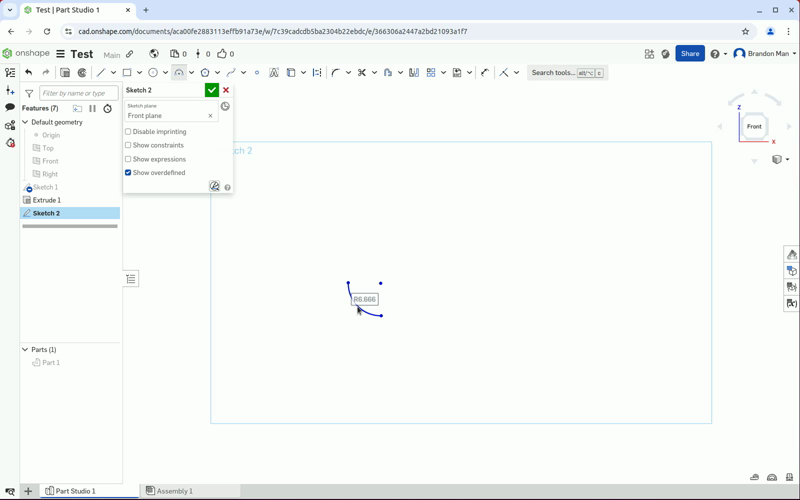
key(l)
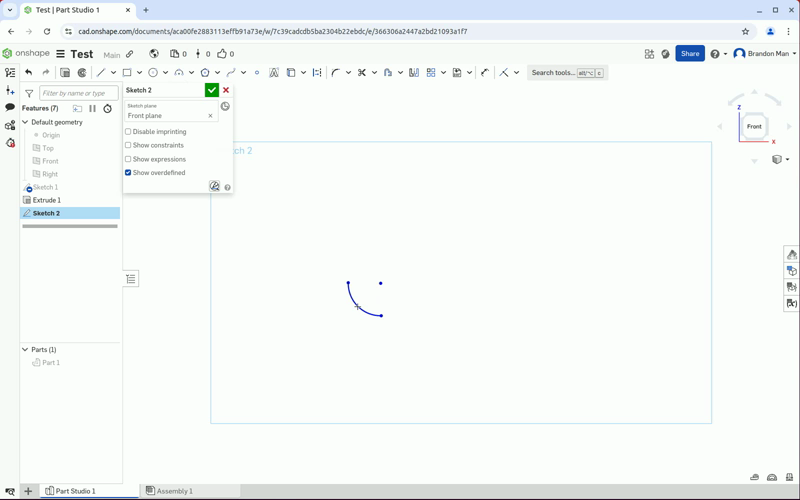
mouse_move(381, 315)
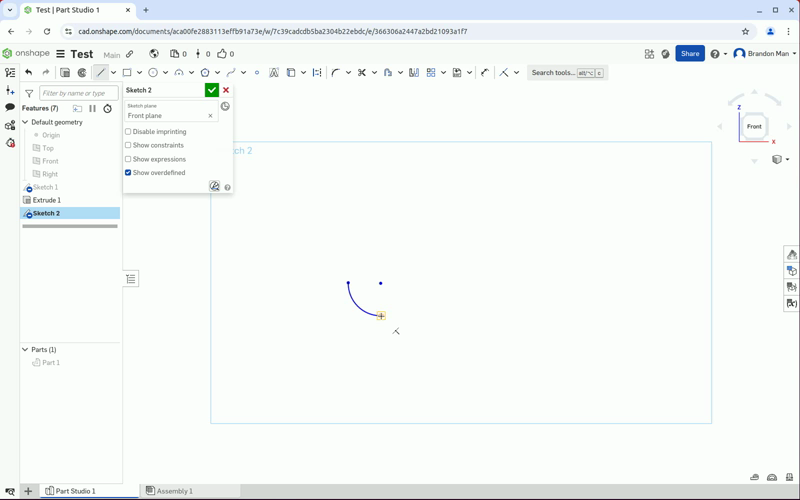
click(381, 315)
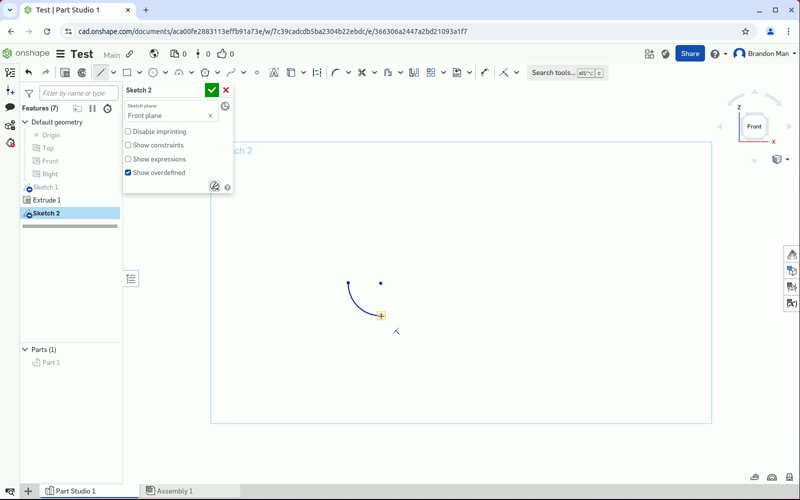
key_down(shift)
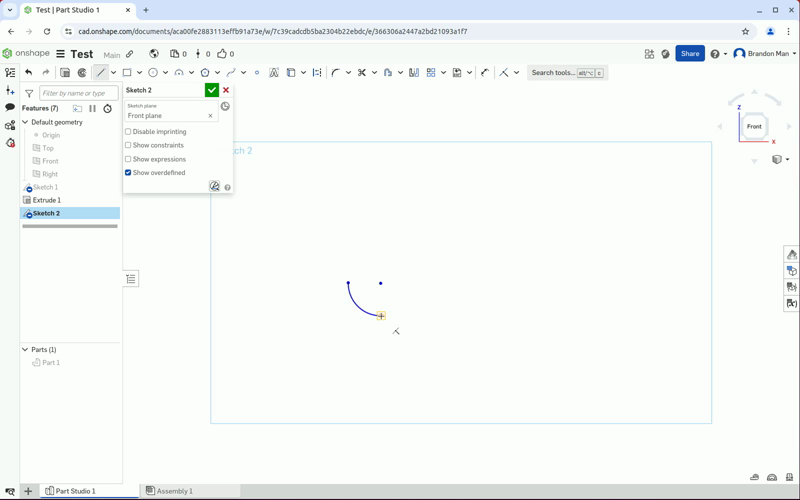
mouse_move(539, 315)
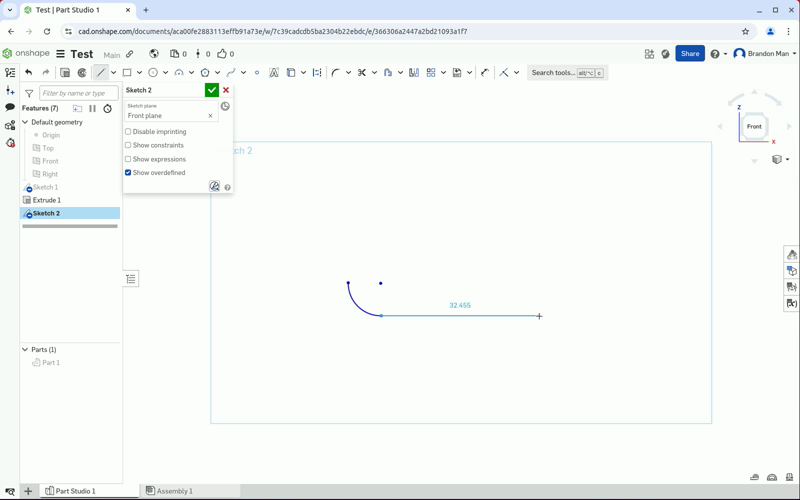
click(539, 315)
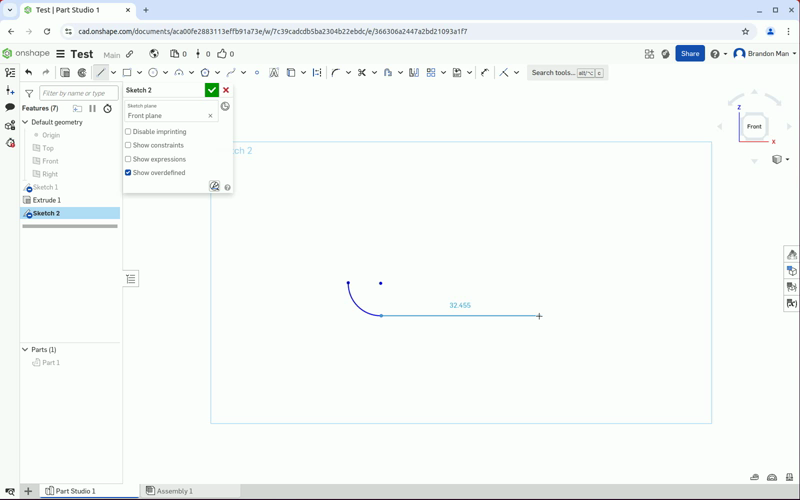
key_up(shift)
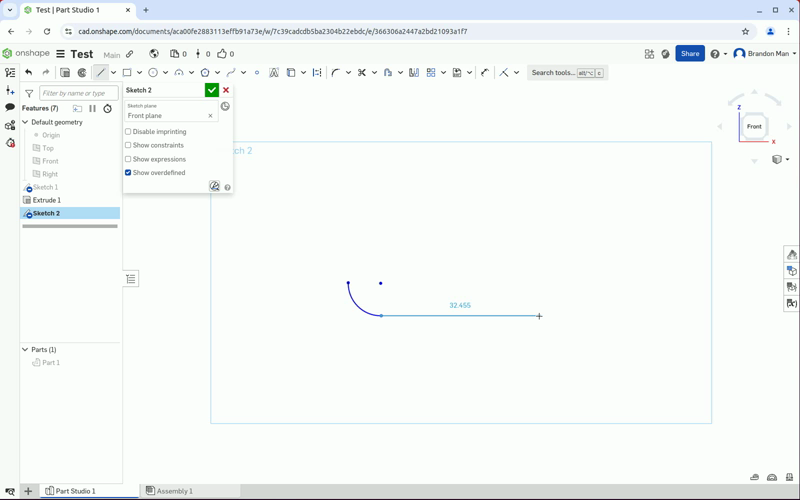
key(esc)
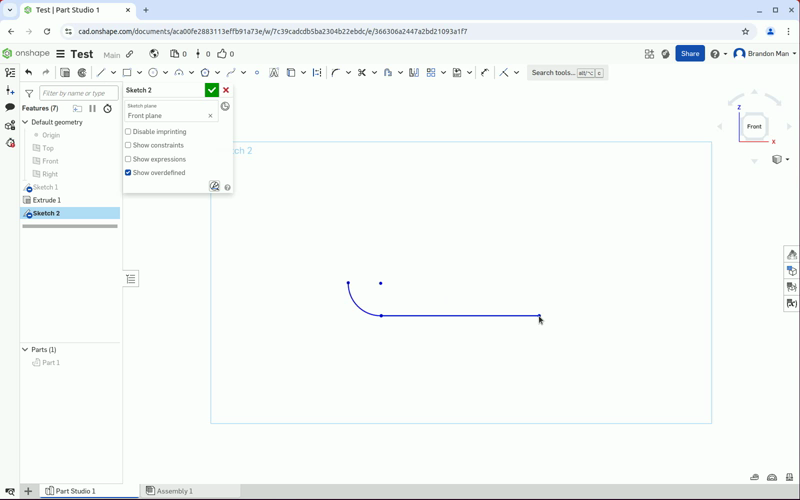
key(a)
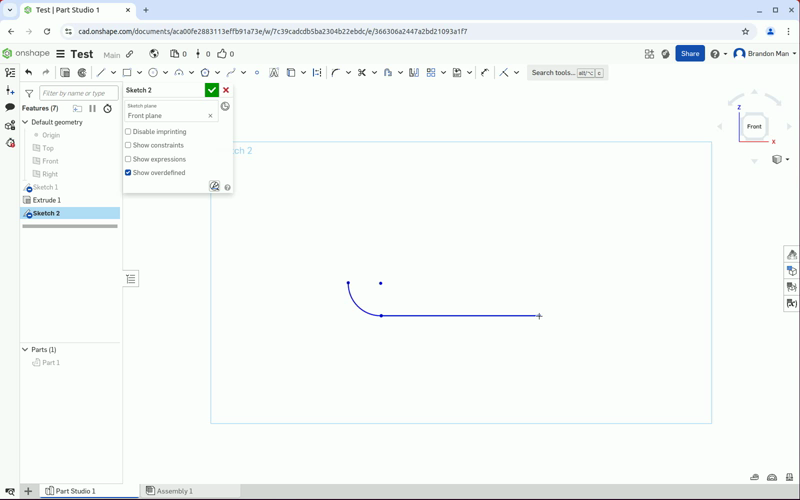
mouse_move(539, 315)
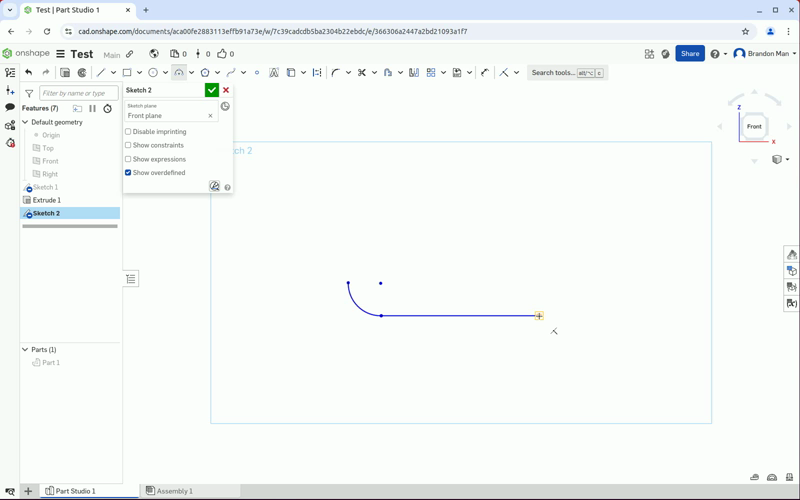
click(539, 315)
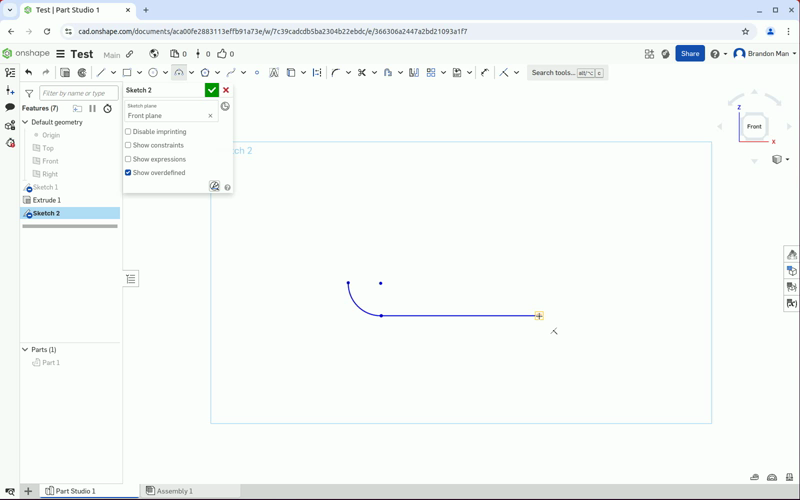
key_down(shift)
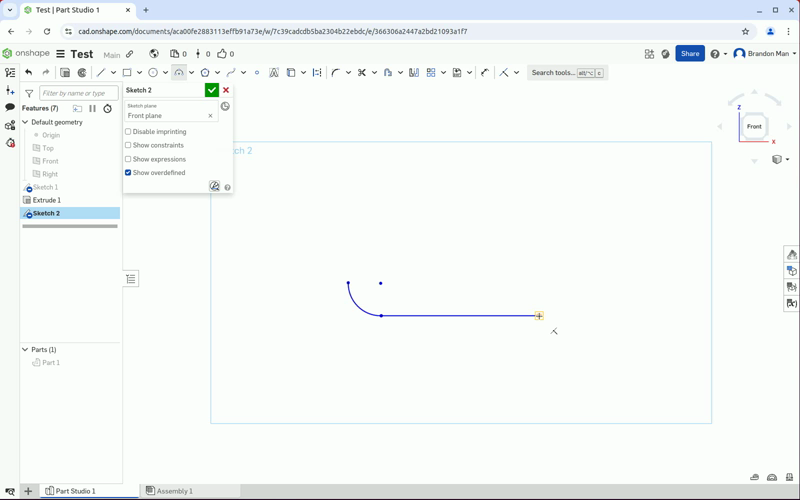
mouse_move(572, 282)
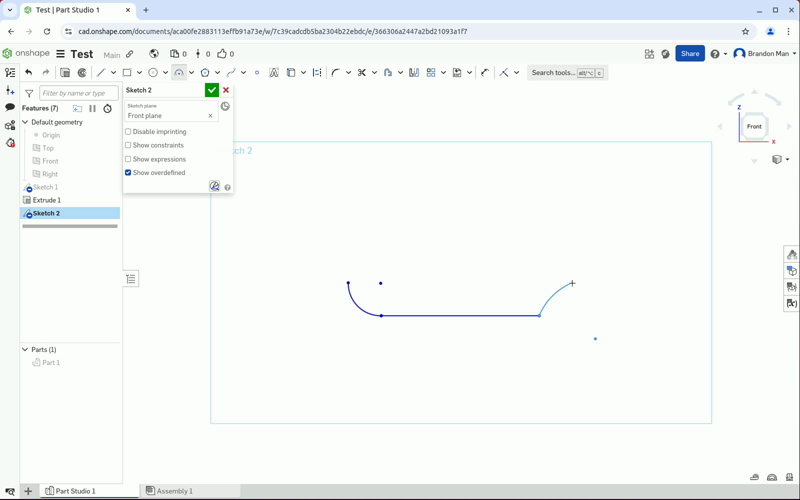
click(572, 282)
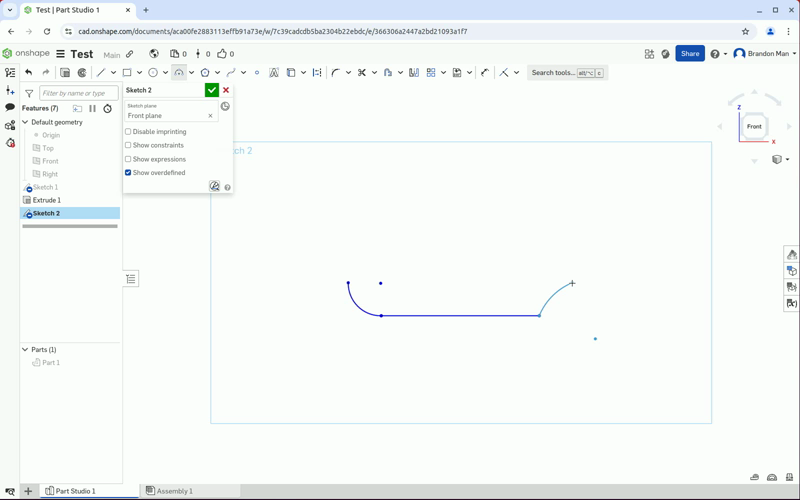
mouse_move(562, 306)
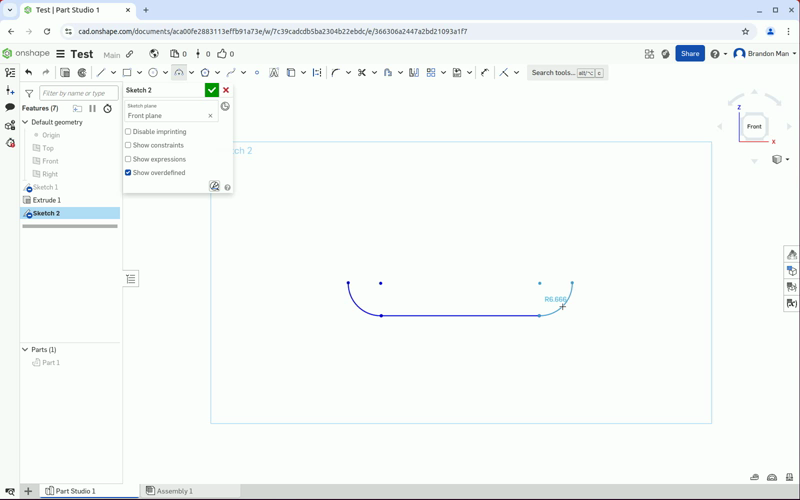
click(562, 306)
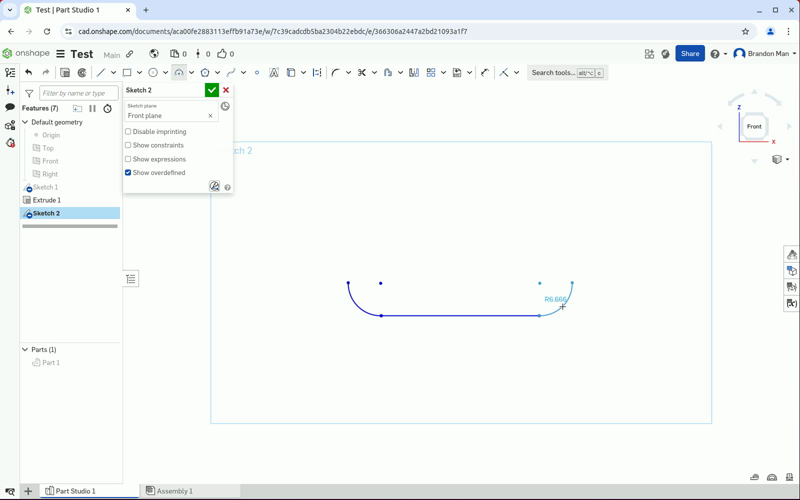
key_up(shift)
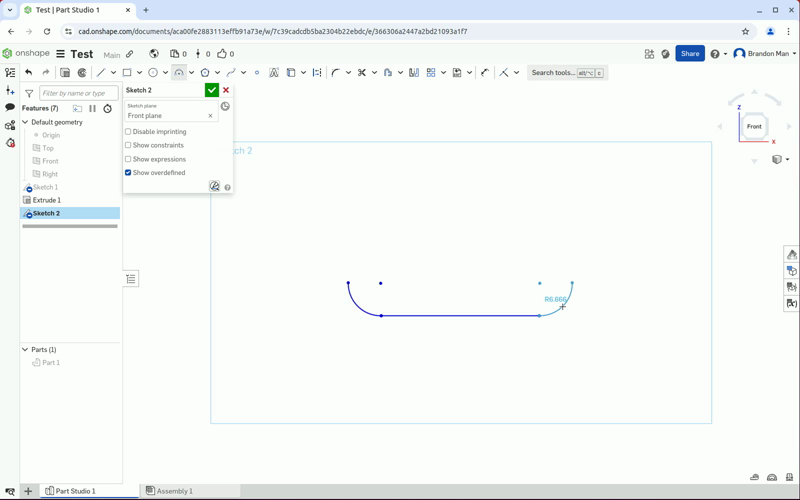
key(esc)
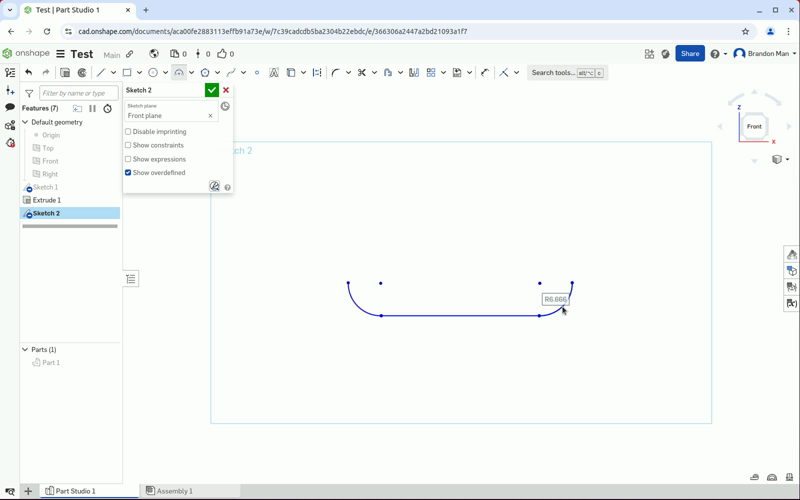
key(l)
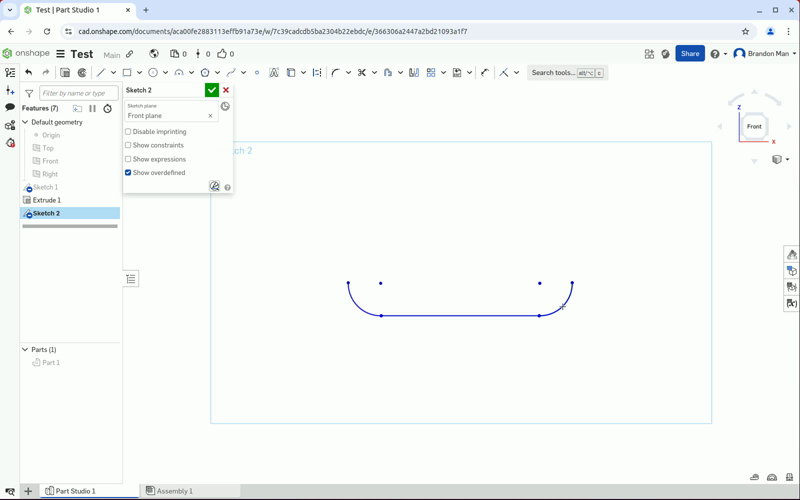
mouse_move(572, 282)
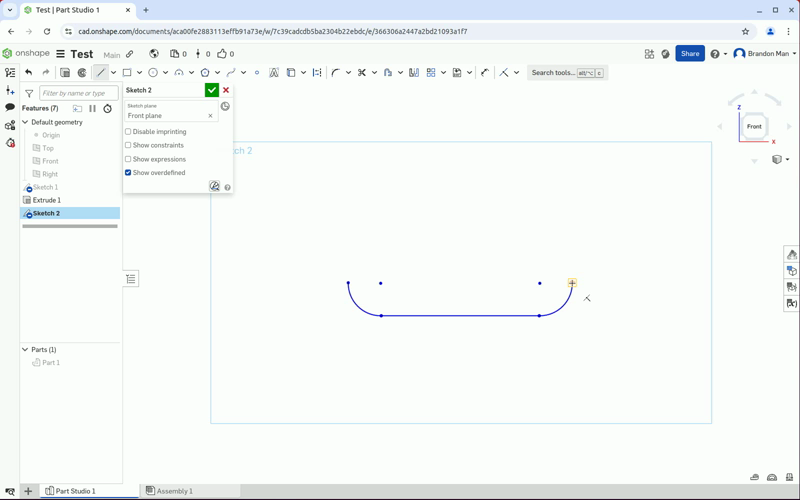
click(572, 282)
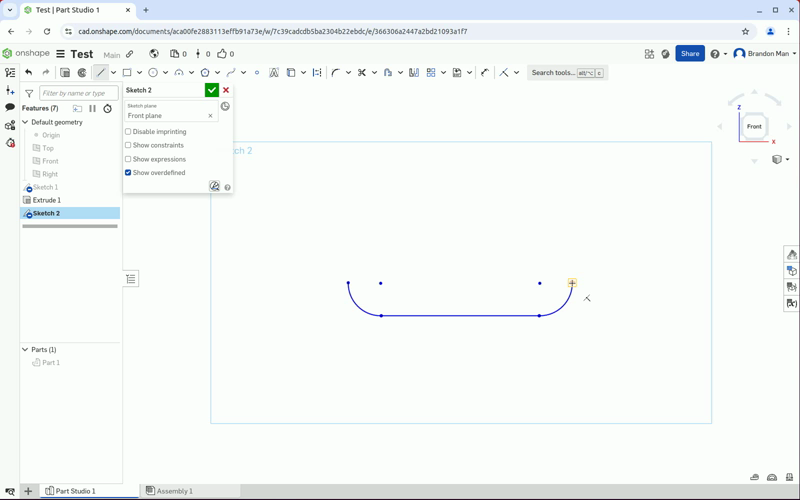
key_down(shift)
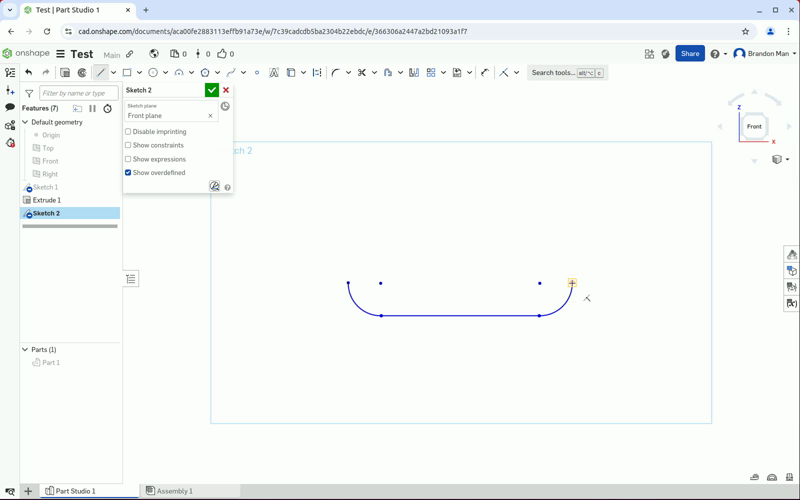
mouse_move(589, 282)
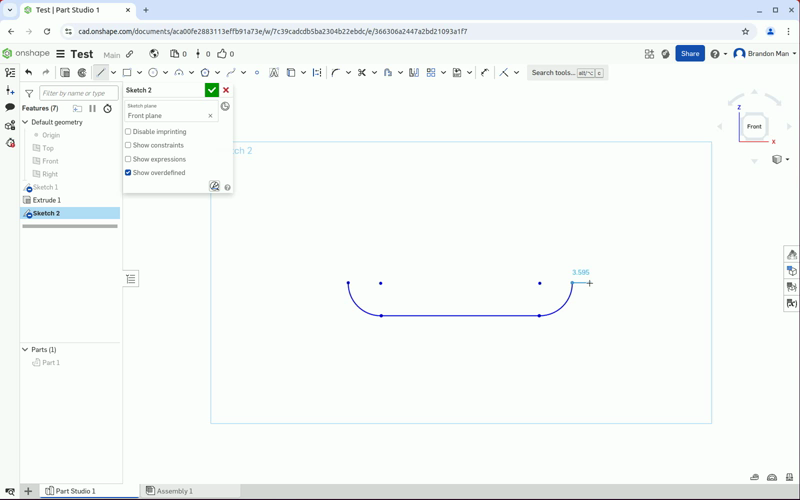
mouse_move(539, 282)
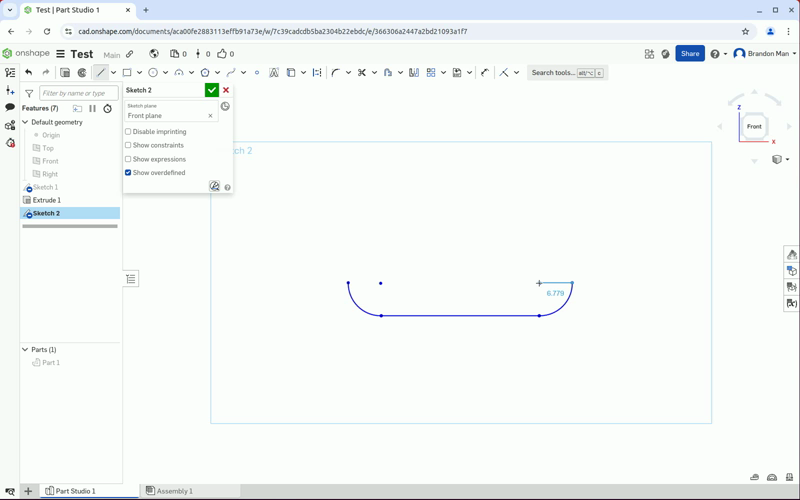
click(539, 282)
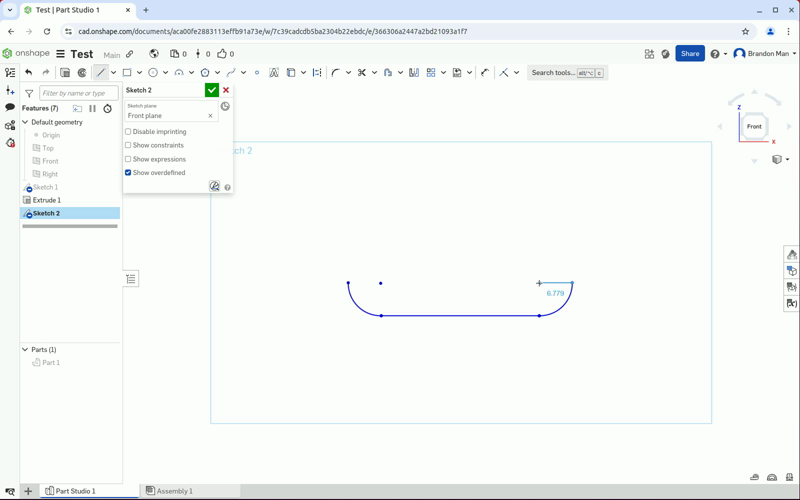
key_up(shift)
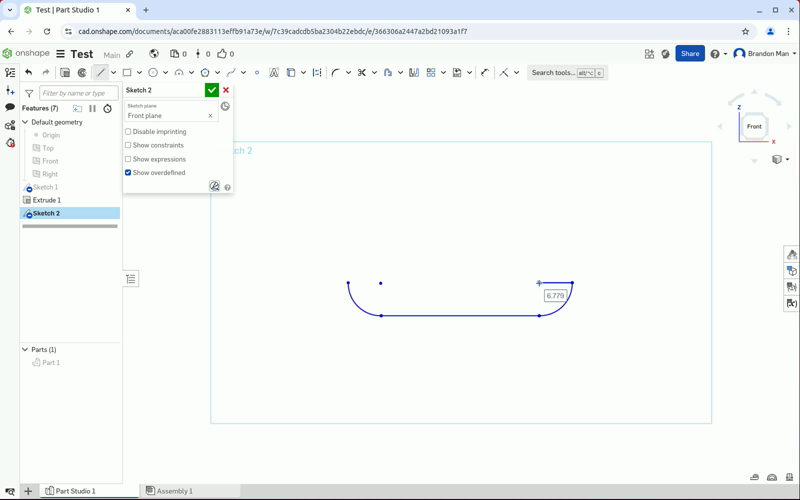
key_down(shift)
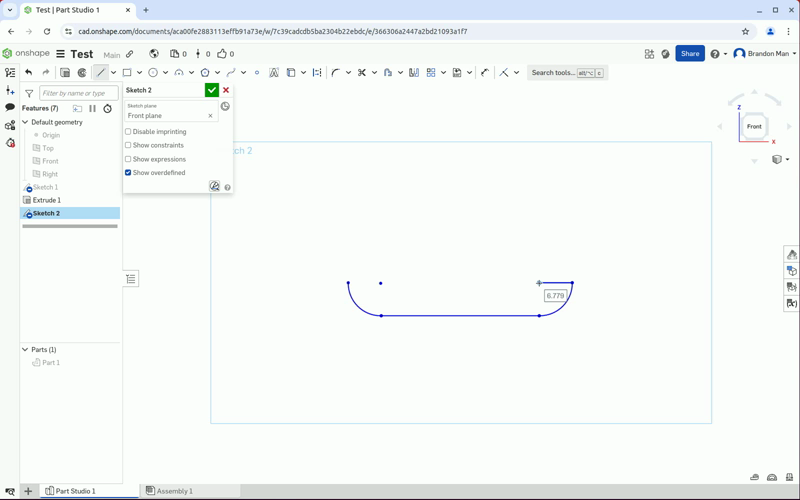
mouse_move(381, 282)
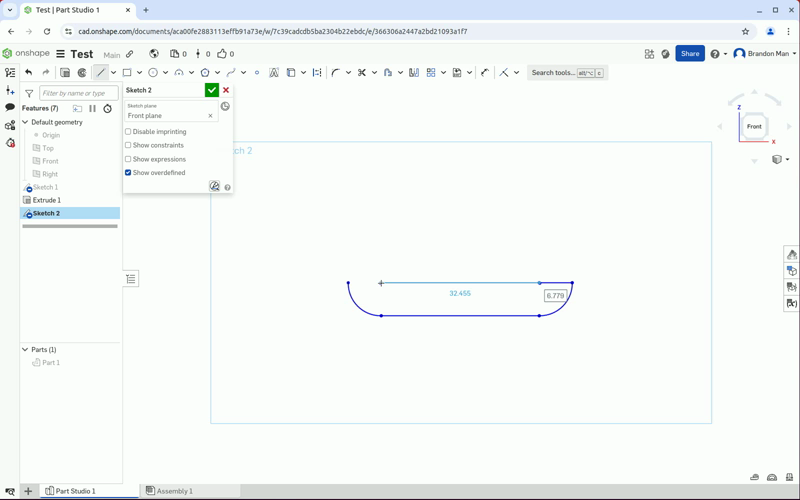
click(381, 282)
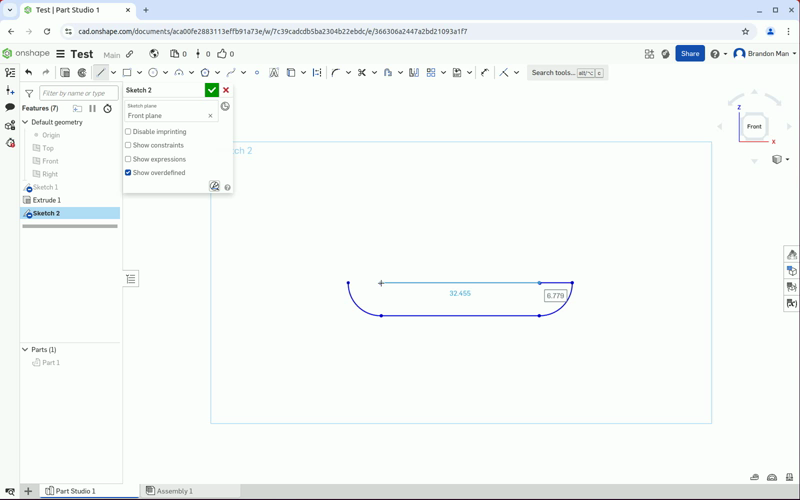
key_up(shift)
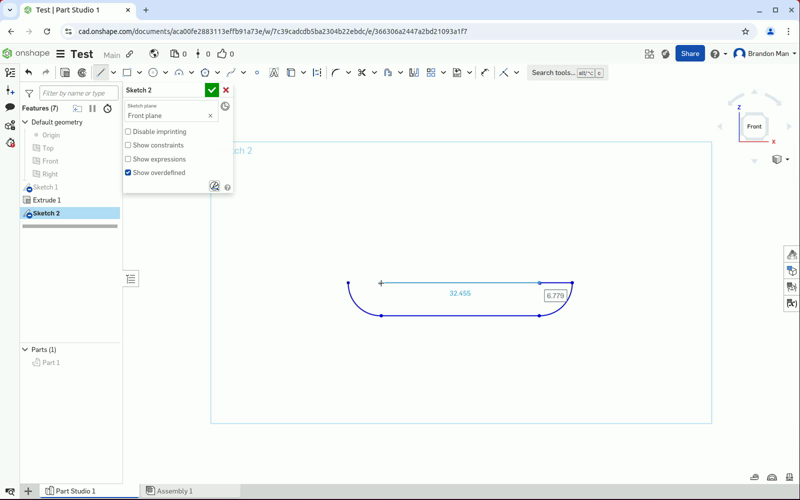
mouse_move(411, 282)
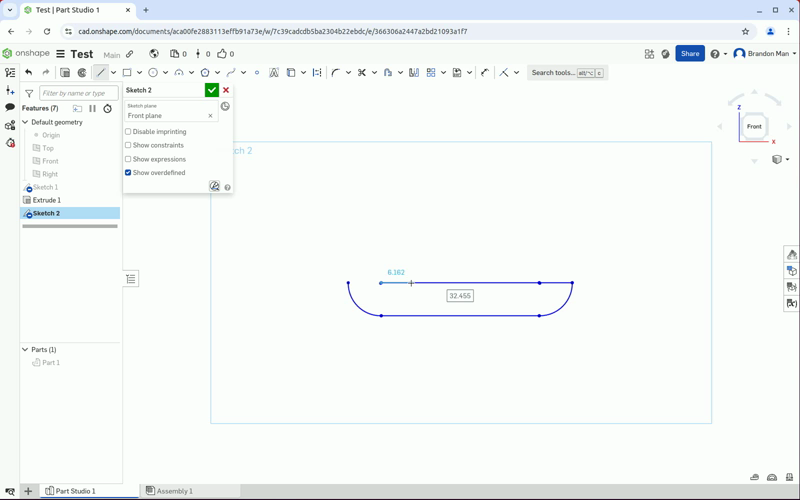
key_down(shift)
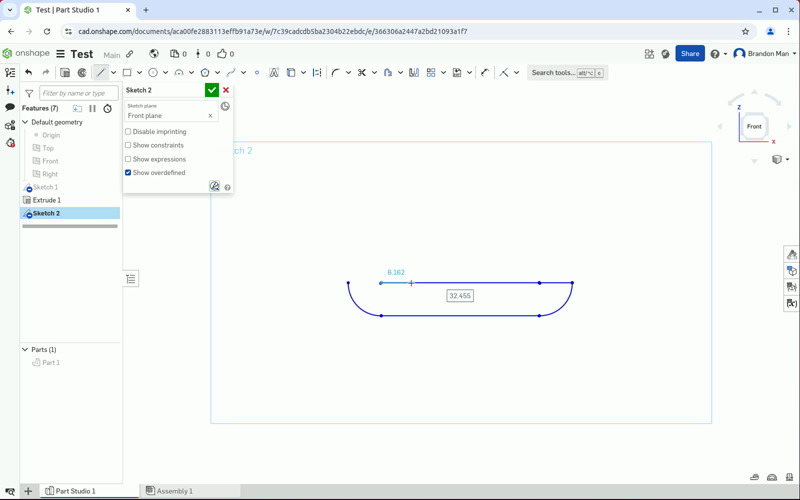
mouse_move(348, 282)
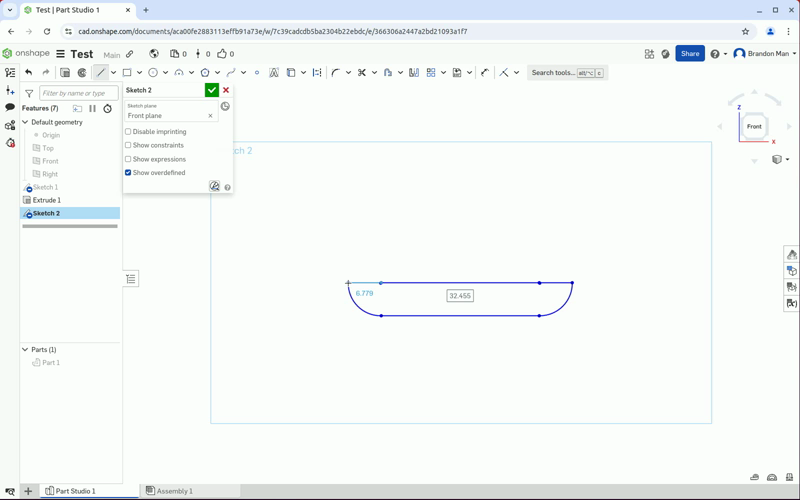
key_up(shift)
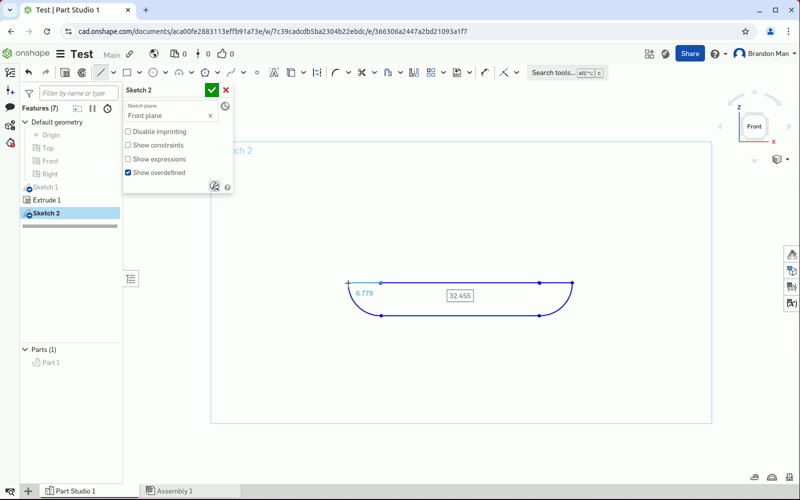
click(348, 282)
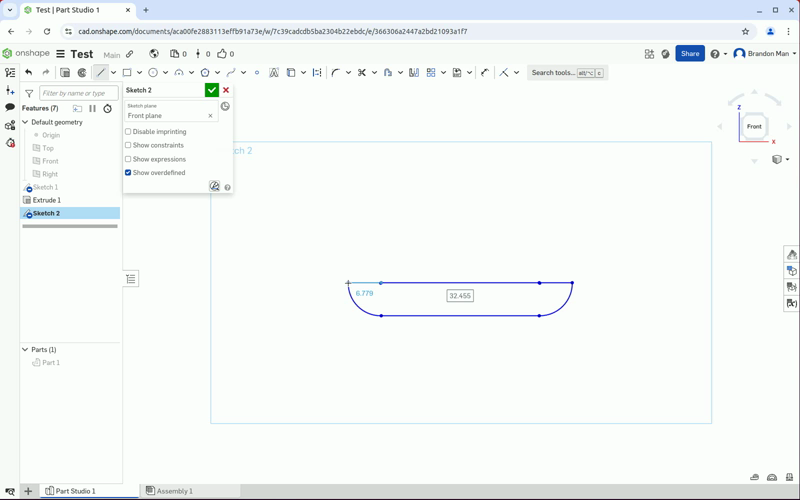
key(esc)
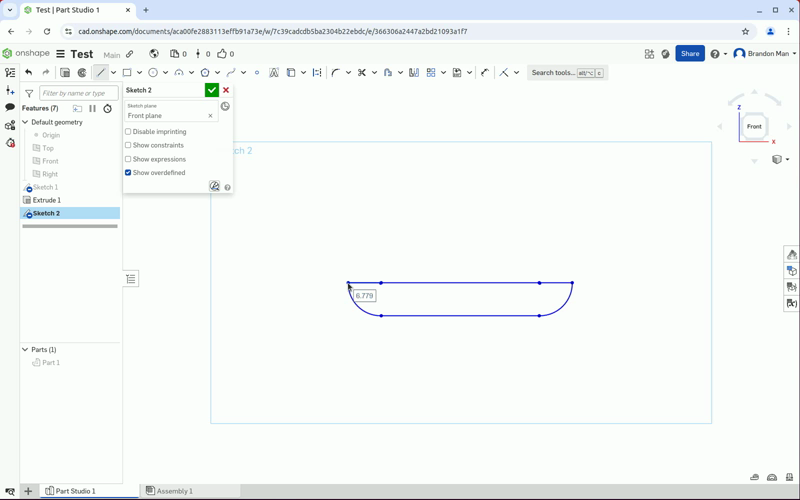
mouse_move(508, 293)
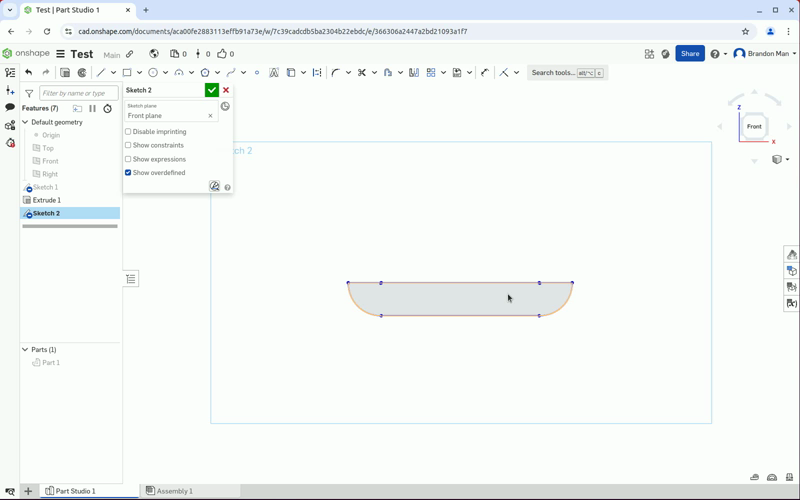
scroll(6)
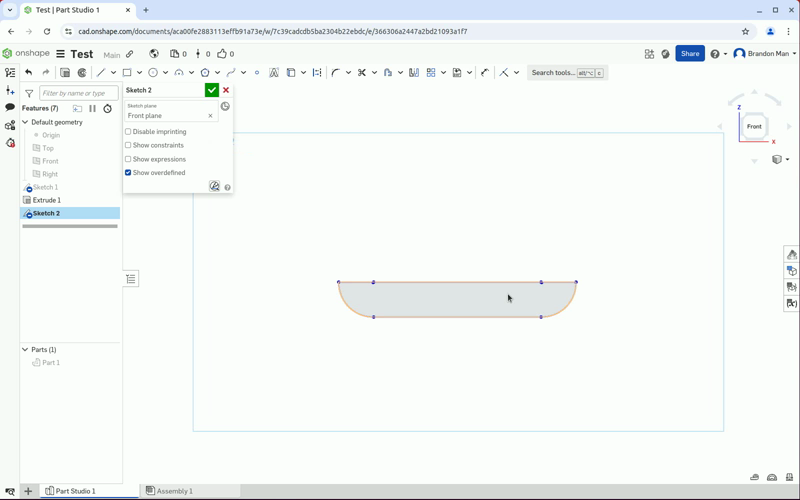
scroll(6)
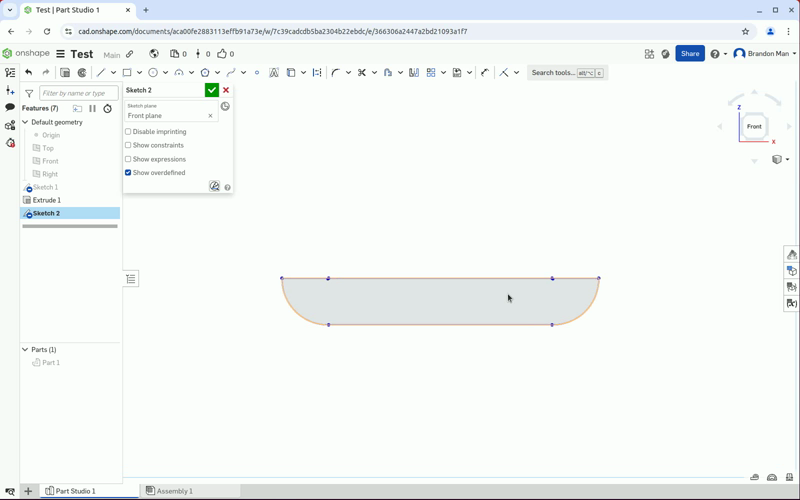
scroll(6)
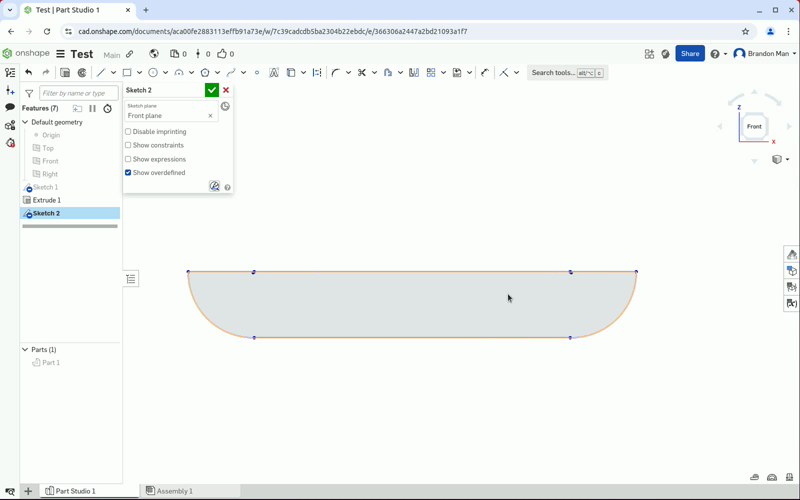
scroll(6)
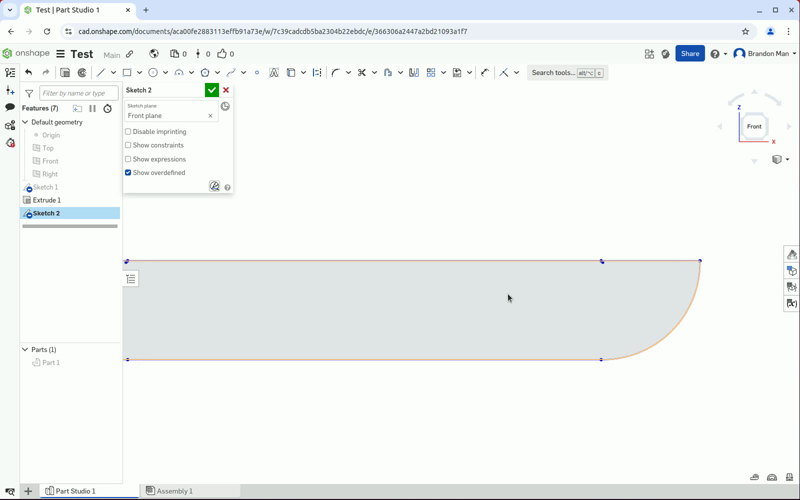
scroll(6)
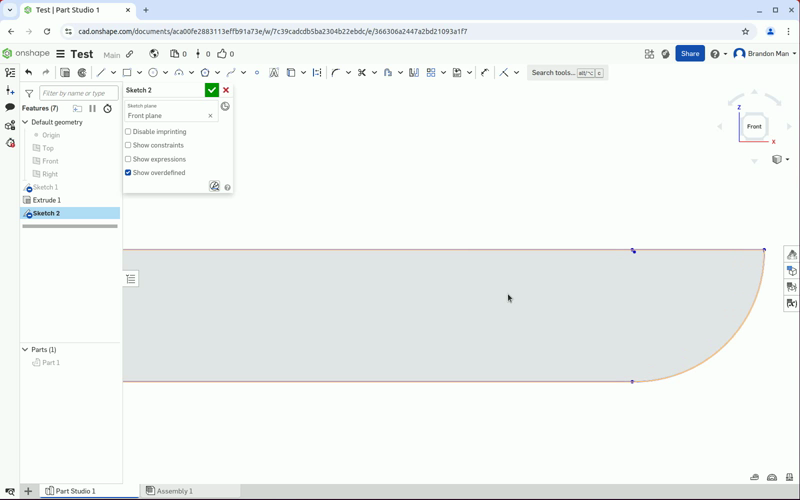
scroll(6)
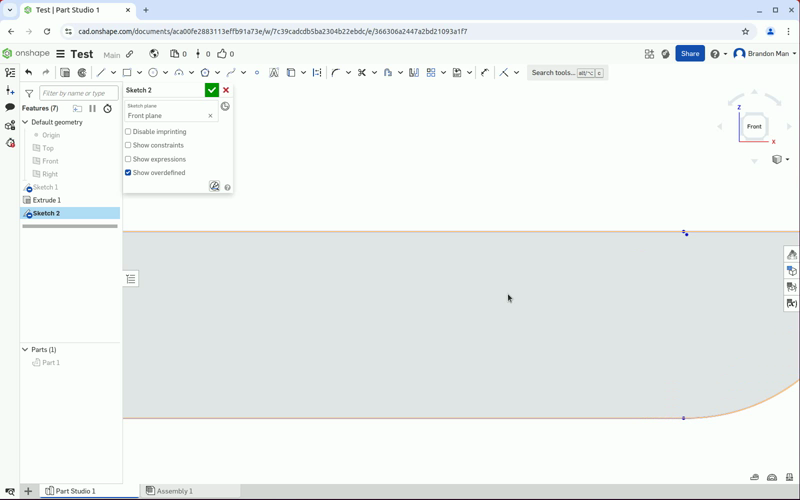
scroll(6)
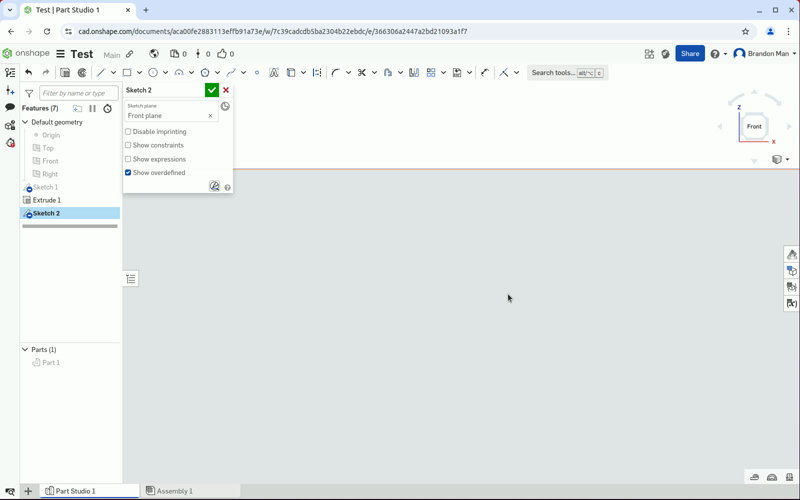
click(508, 293)
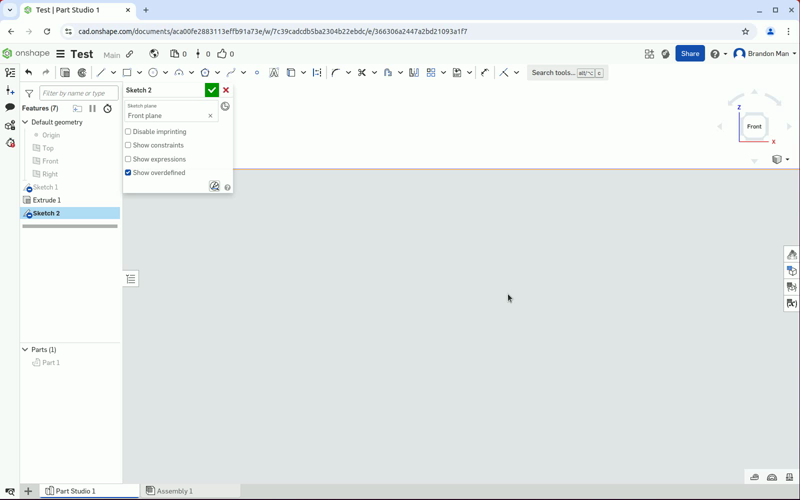
scroll(-6)
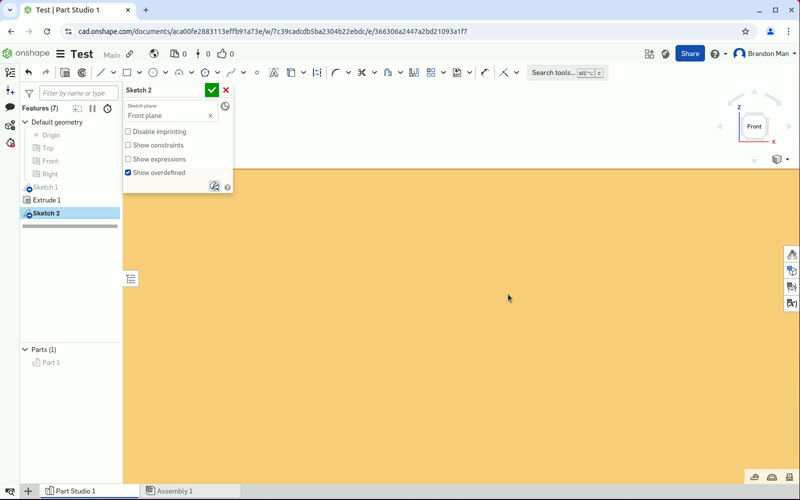
scroll(-6)
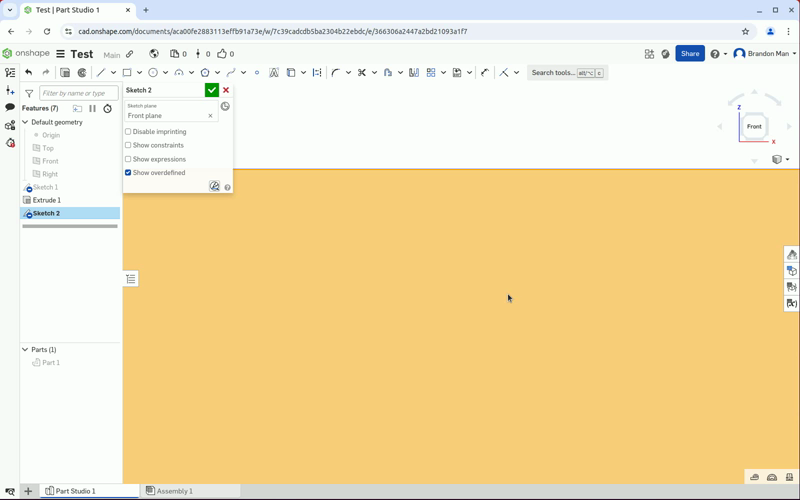
scroll(-6)
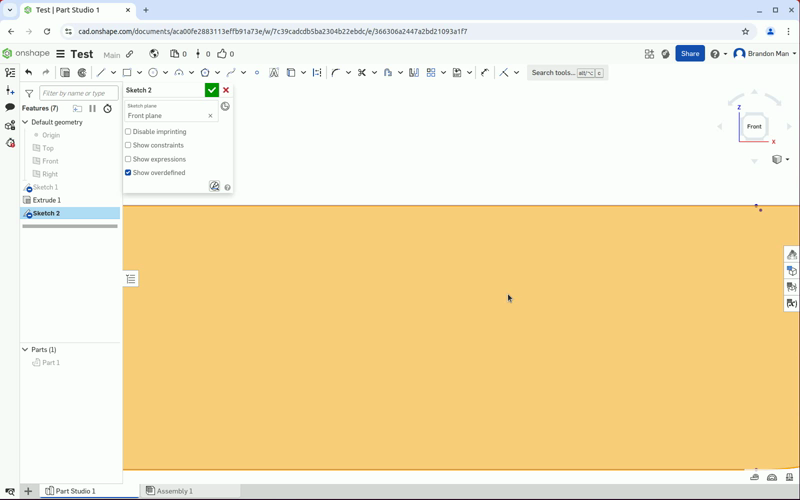
scroll(-6)
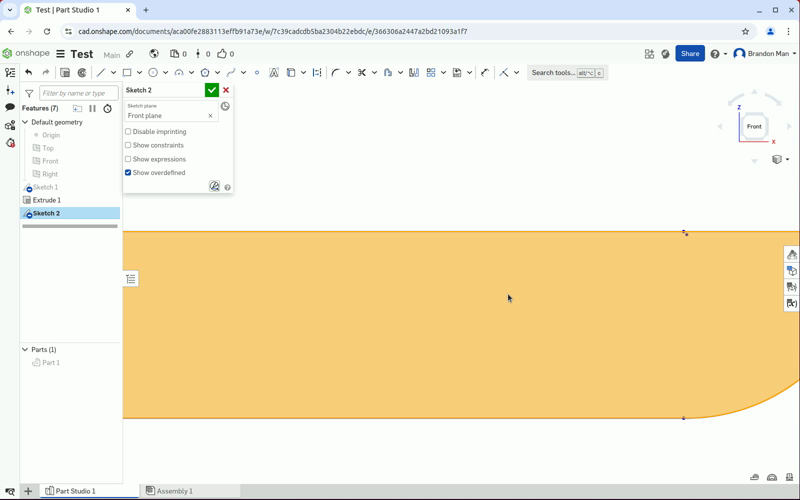
scroll(-6)
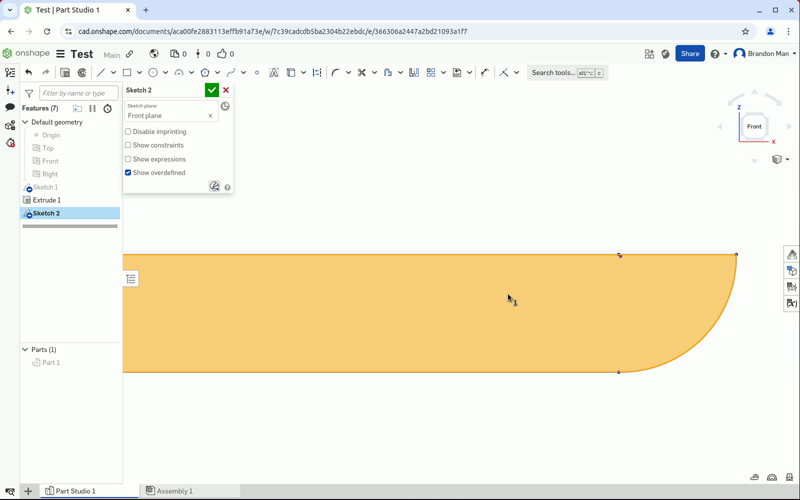
scroll(-6)
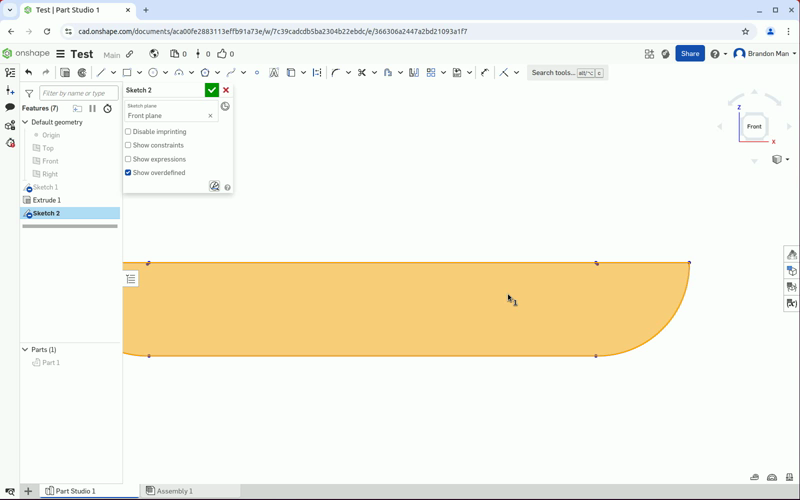
scroll(-6)
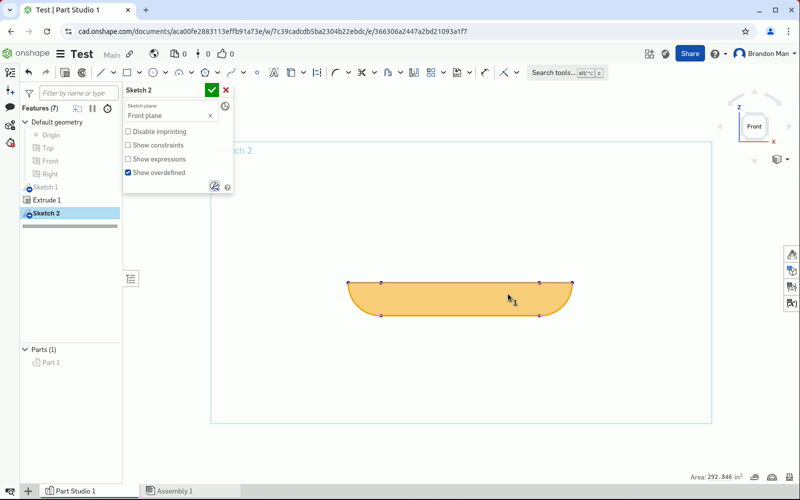
mouse_move(73, 352)
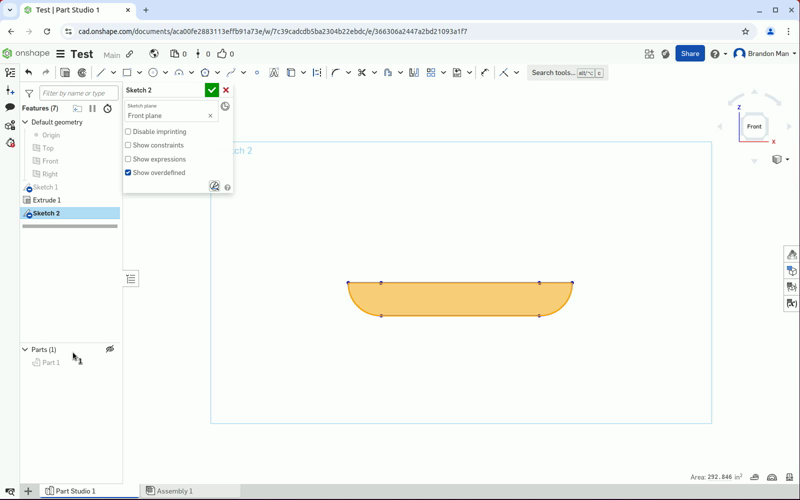
key(shift+y)
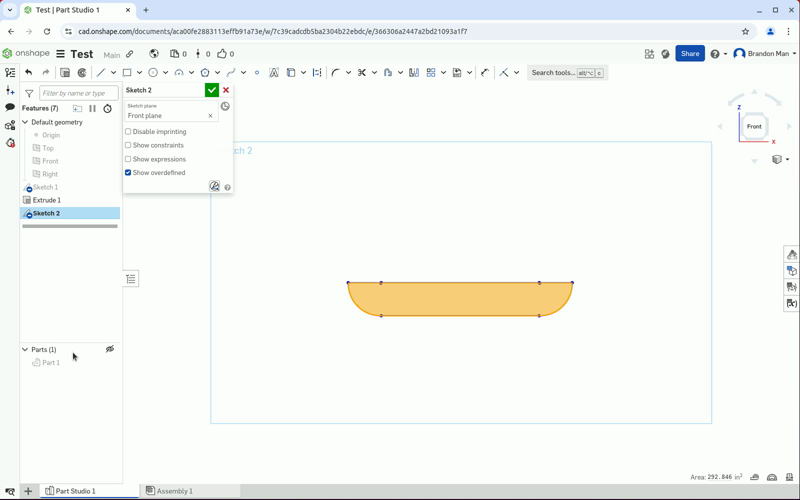
key(shift+e)
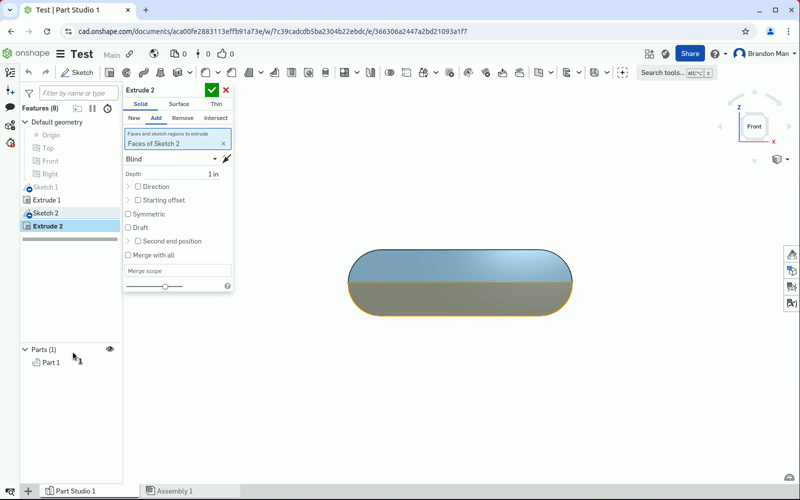
mouse_move(143, 106)
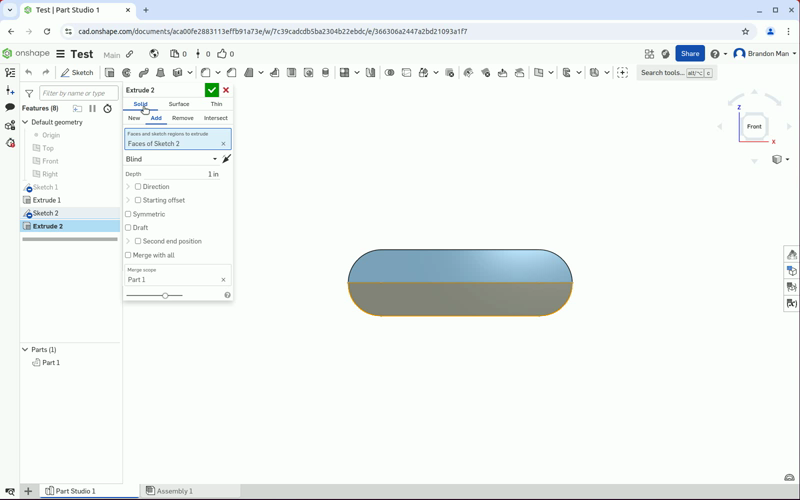
click(143, 106)
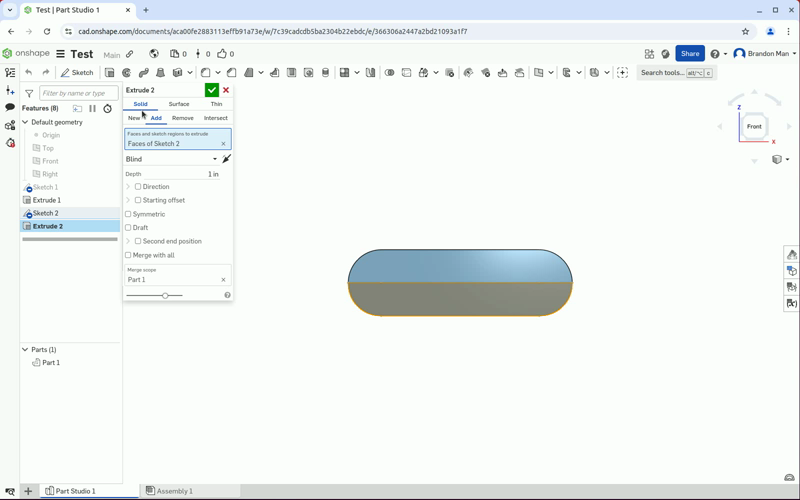
mouse_move(137, 120)
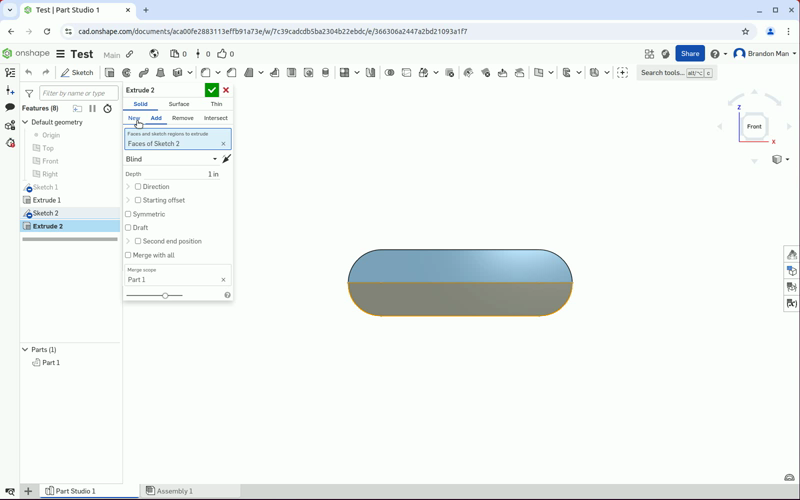
click(137, 120)
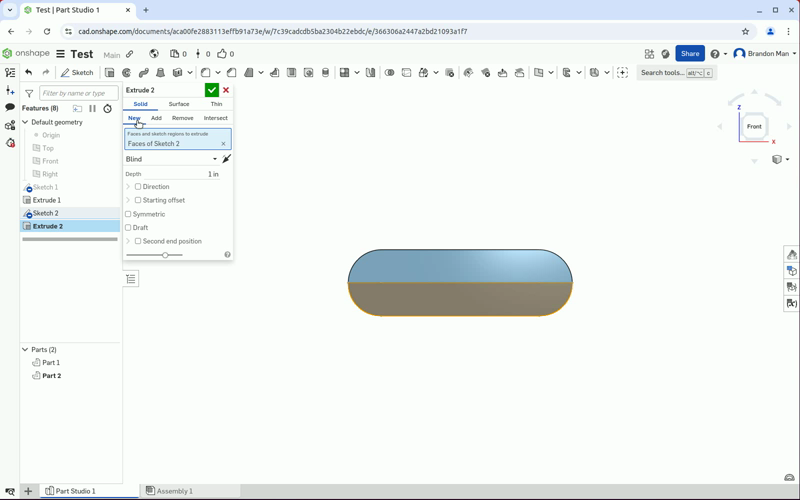
key(tab, 4)
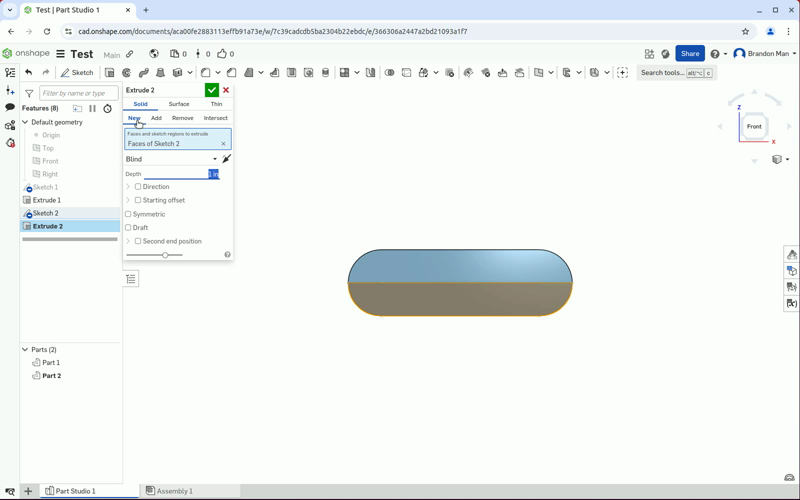
text(13.961)
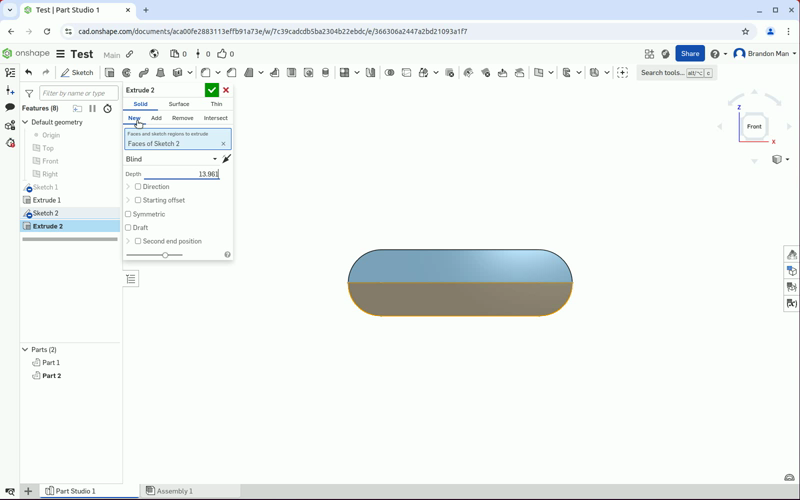
key(enter)
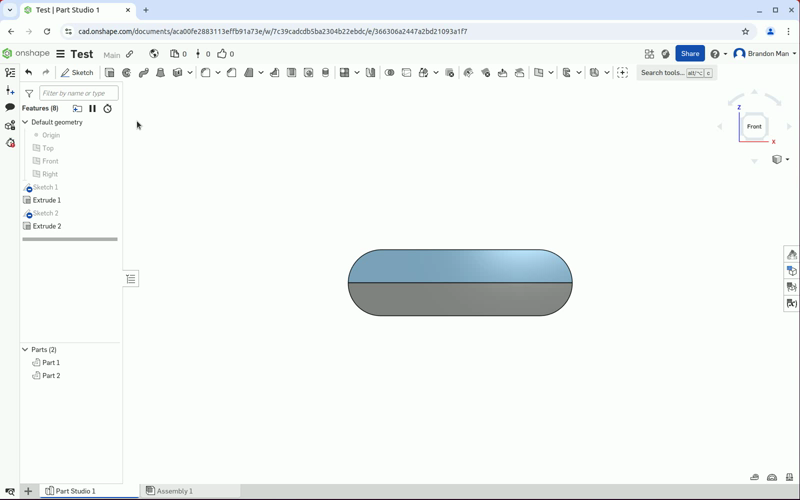
key(shift+h)
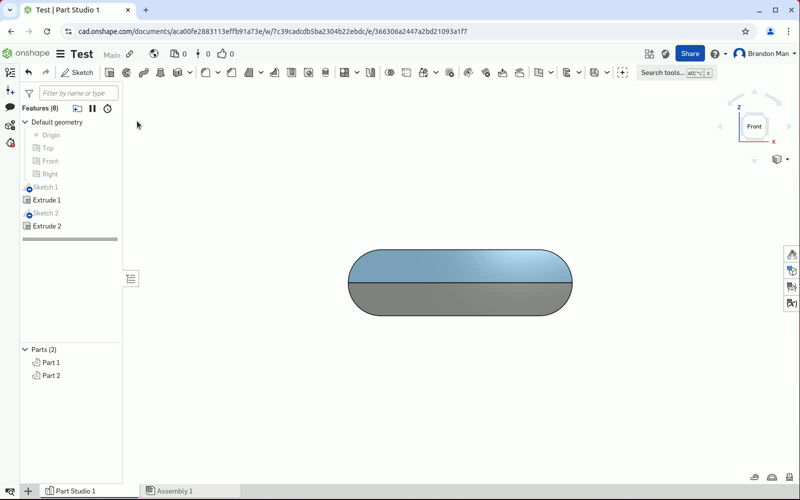
key(shift+h)
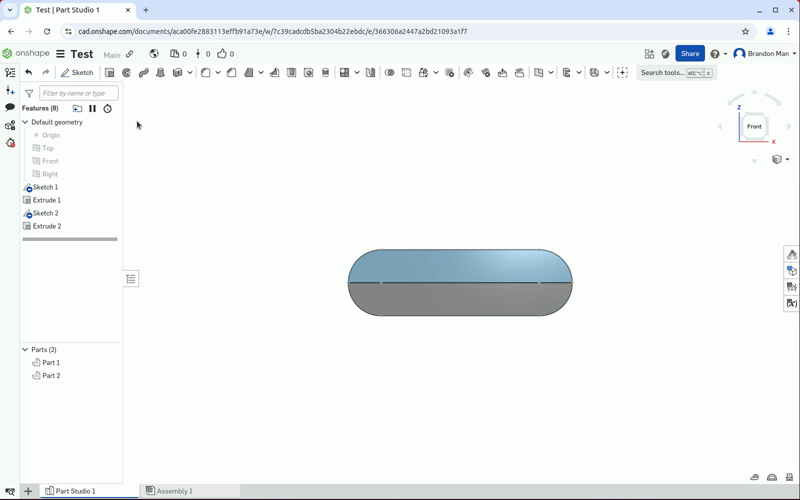
key(shift+7)
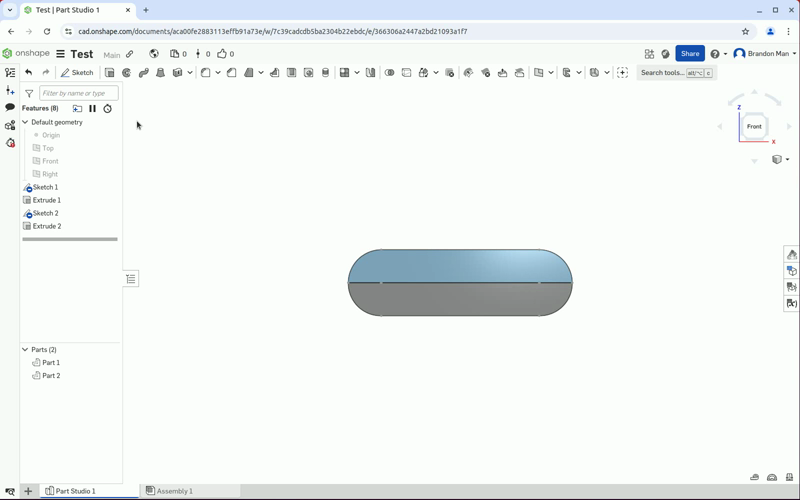
key(left, 2)
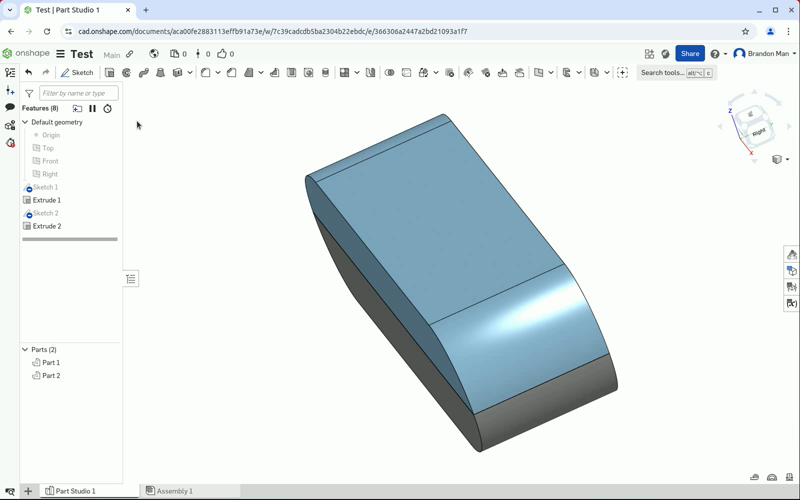
key(down, 2)
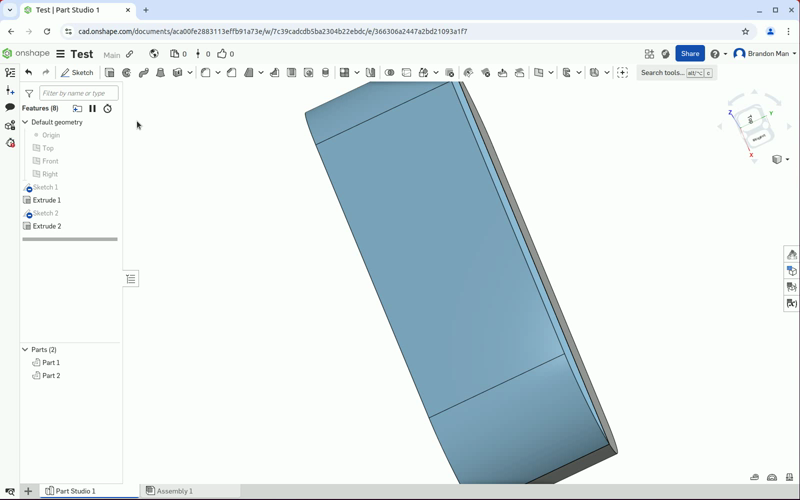
key(up, 2)
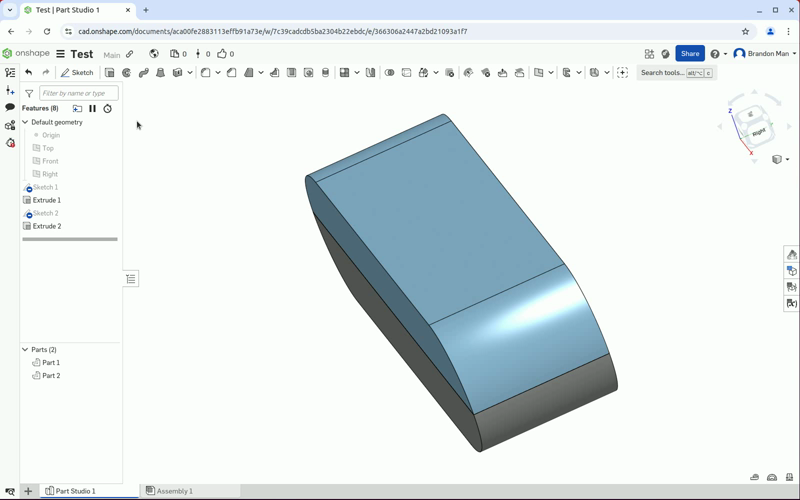
key(right, 2)
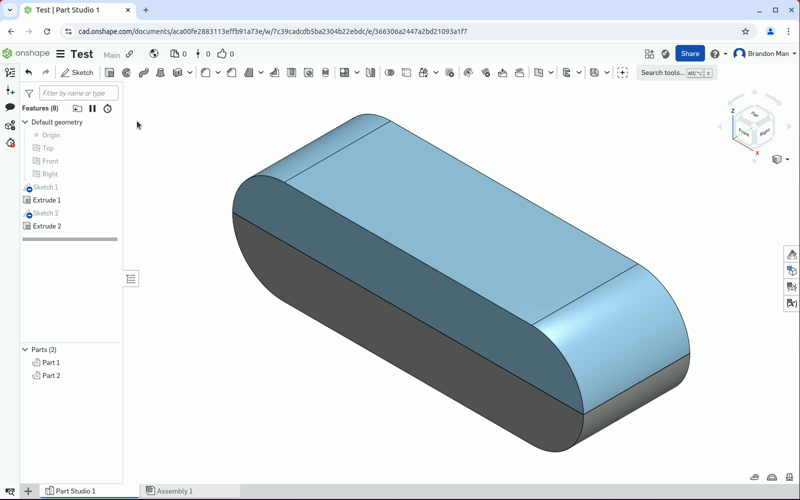
mouse_move(73, 189)
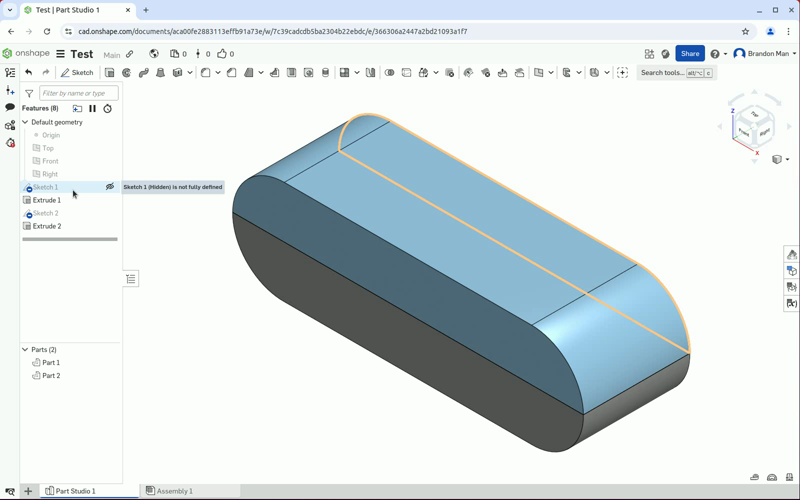
click(73, 189)